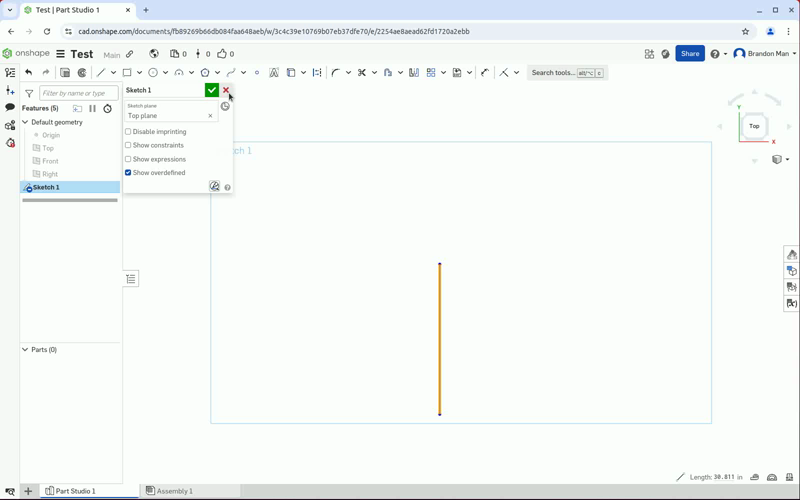
key(shift+h)
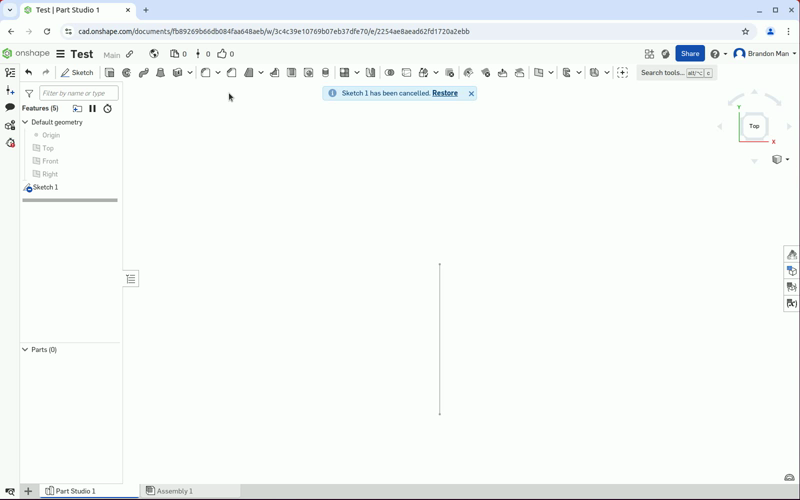
mouse_move(73, 352)
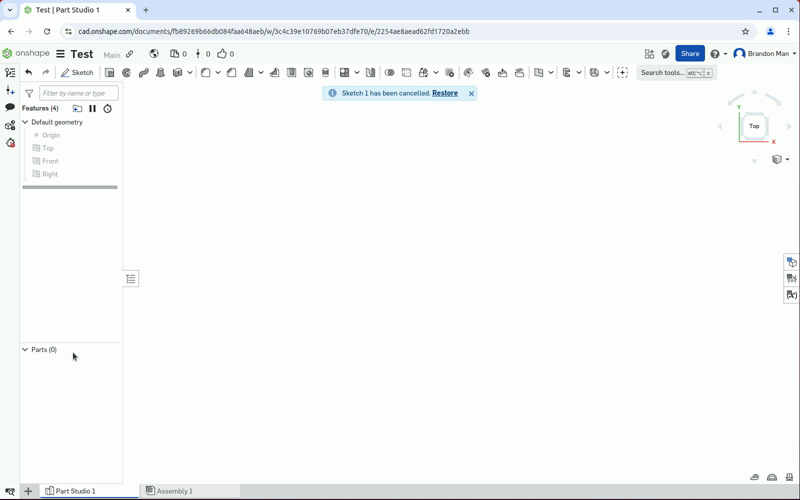
key(y)
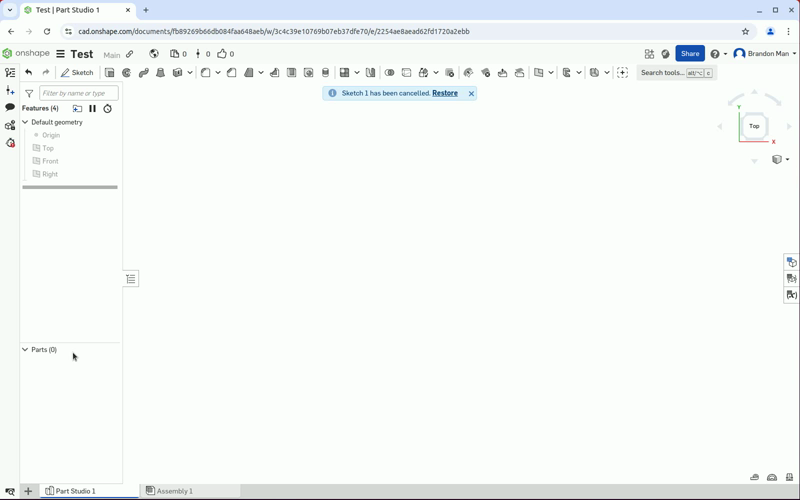
key(shift+p)
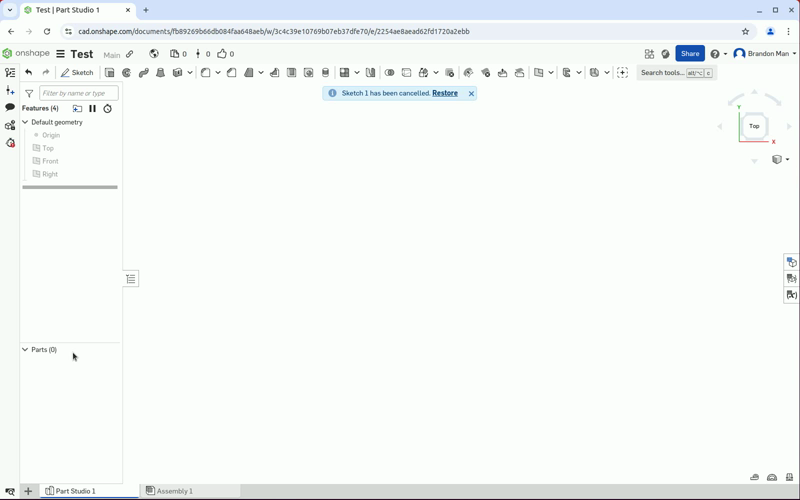
key(space)
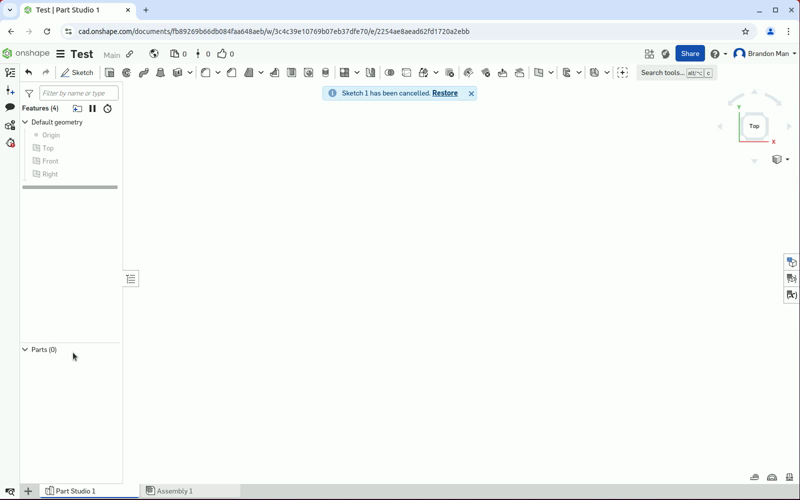
key_down(shift)
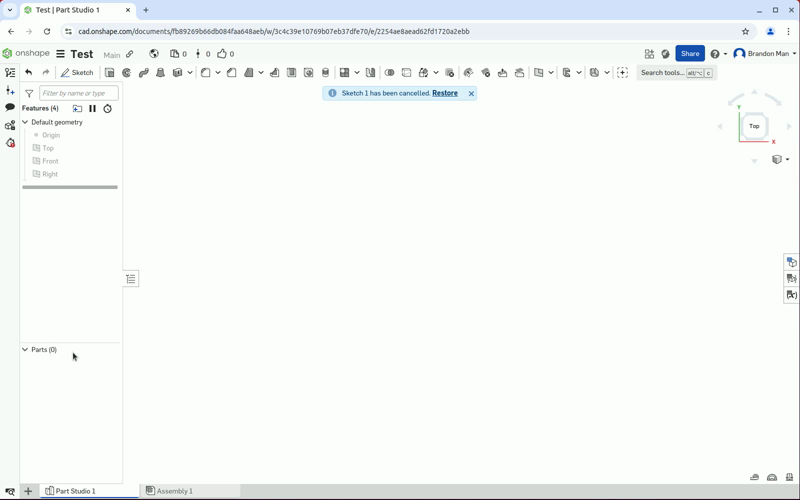
key(up)
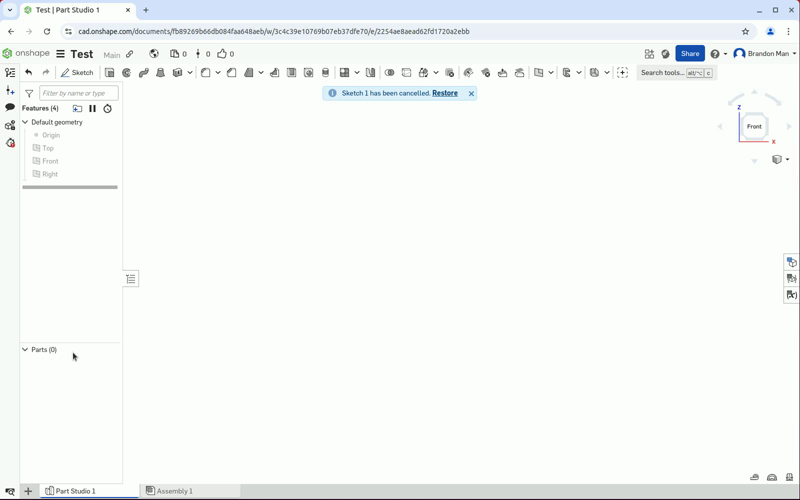
key_up(shift)
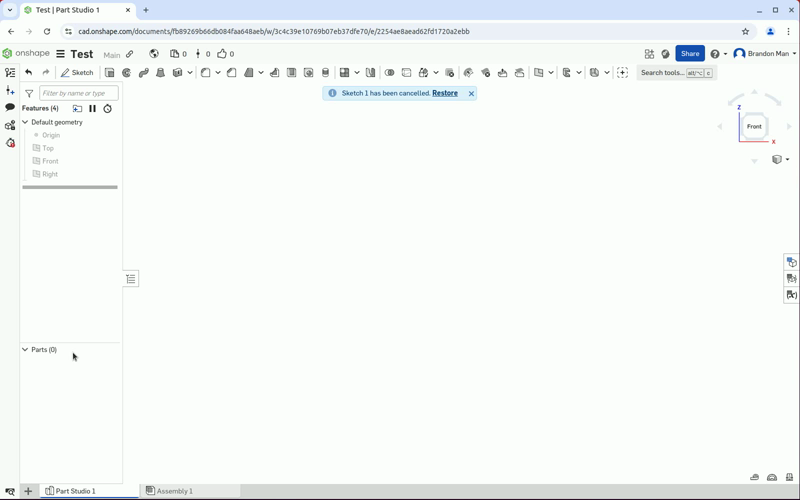
mouse_move(73, 352)
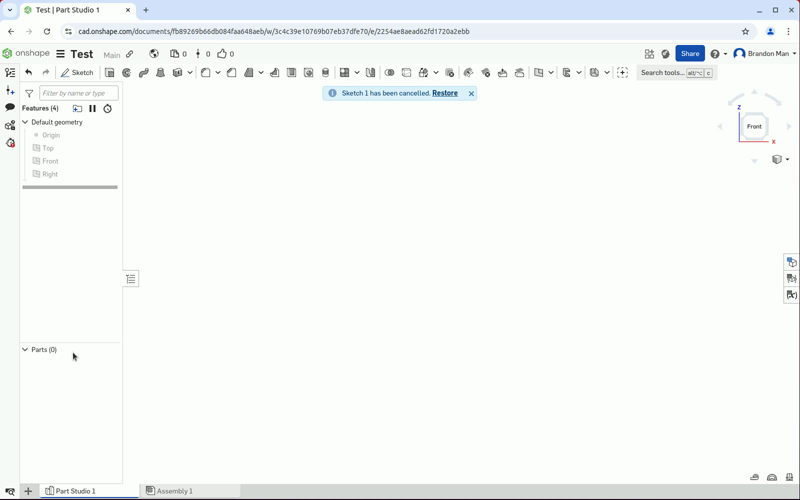
key(shift+y)
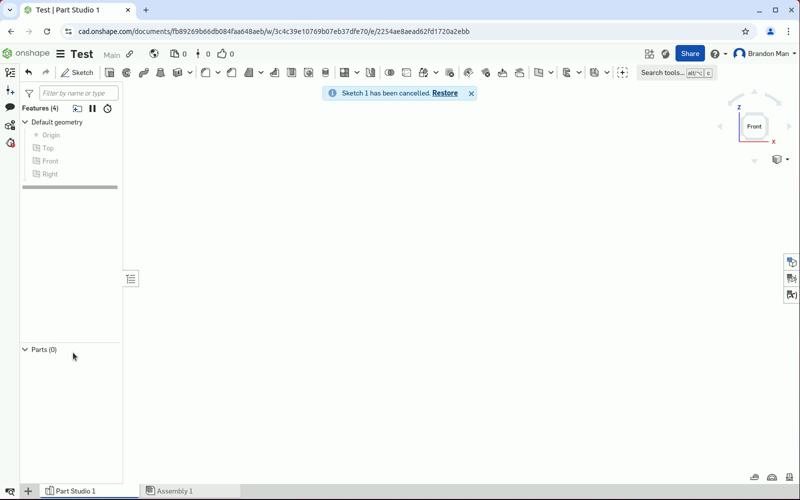
key(shift+s)
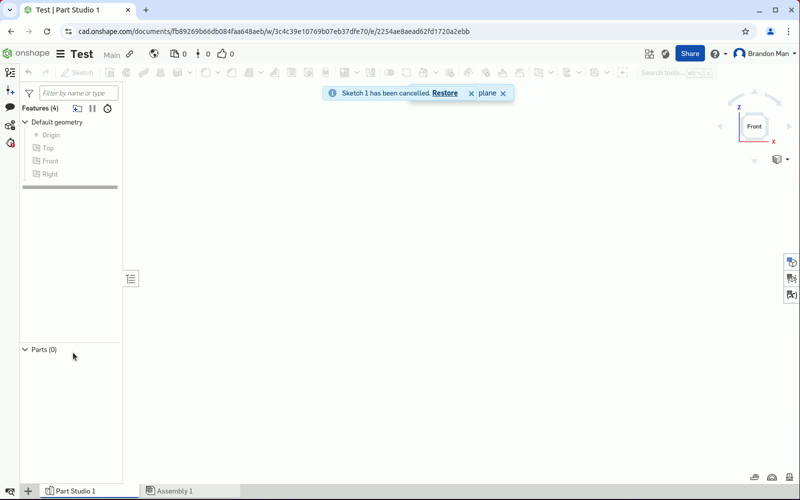
mouse_move(73, 163)
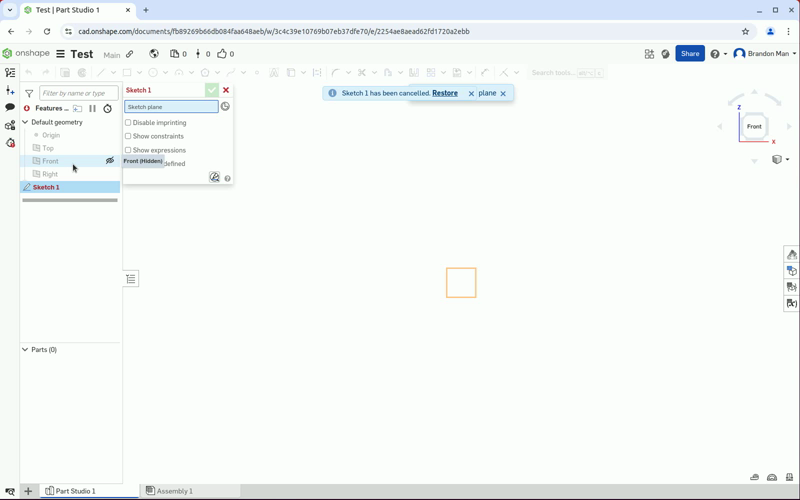
click(73, 163)
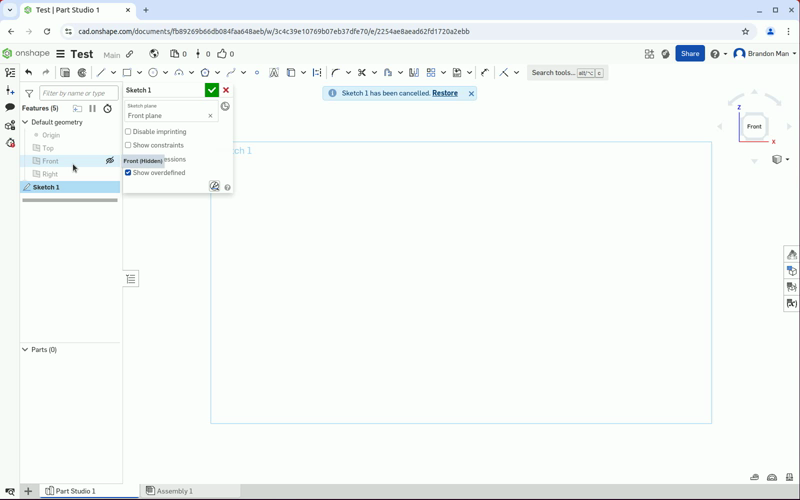
mouse_move(73, 352)
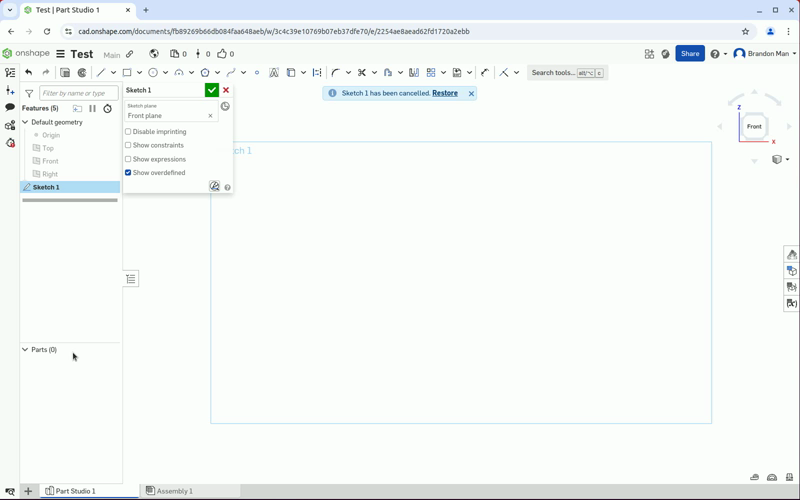
key(y)
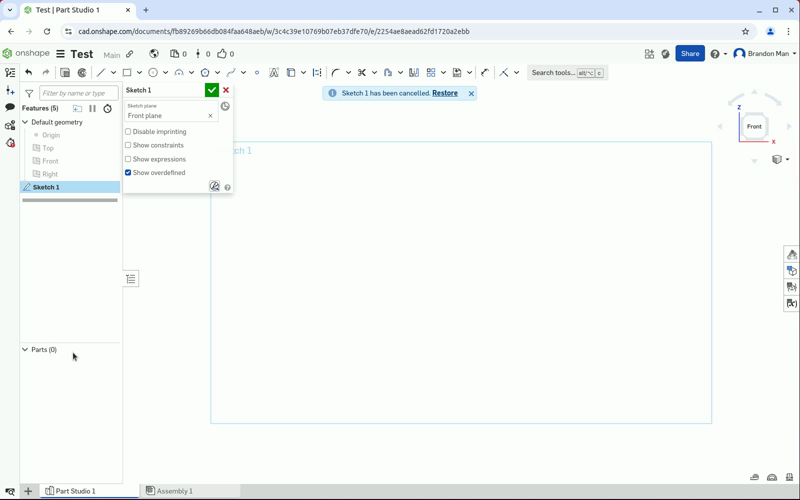
key(l)
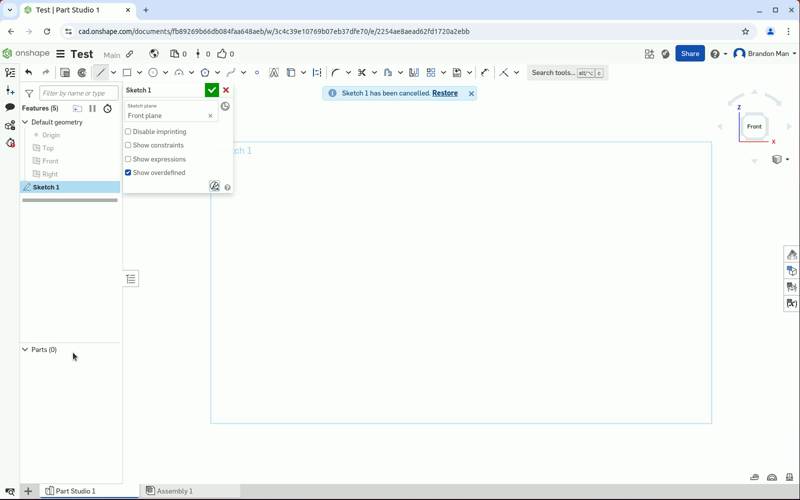
key_down(shift)
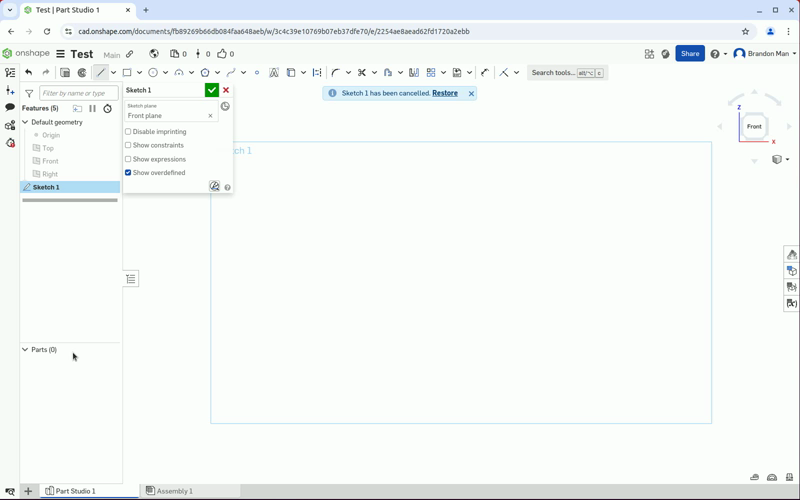
mouse_move(501, 205)
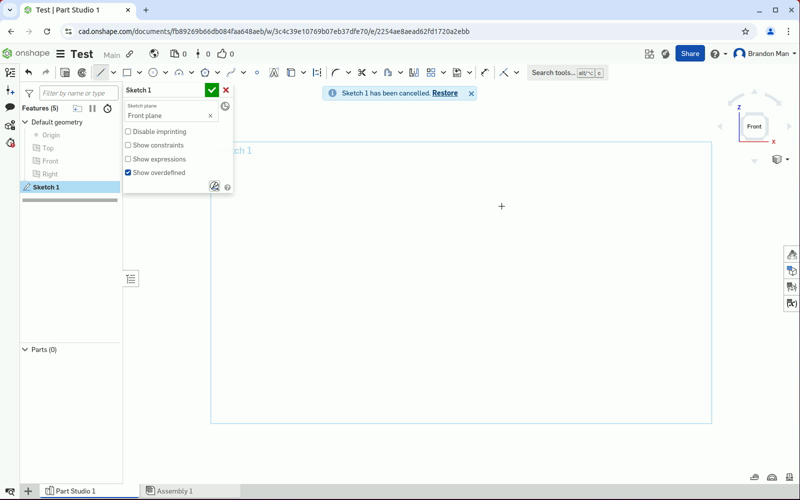
click(501, 205)
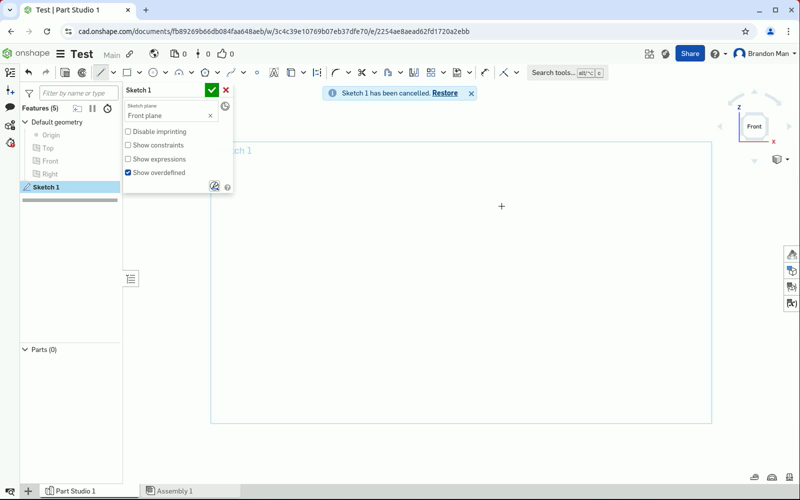
key_up(shift)
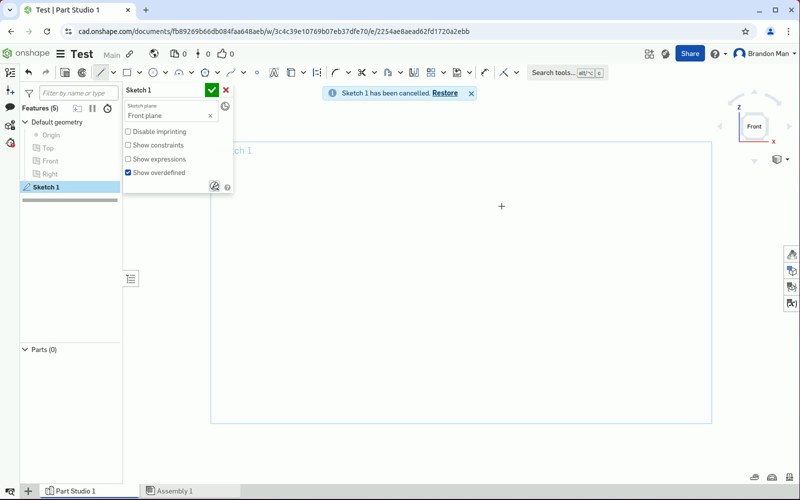
key_down(shift)
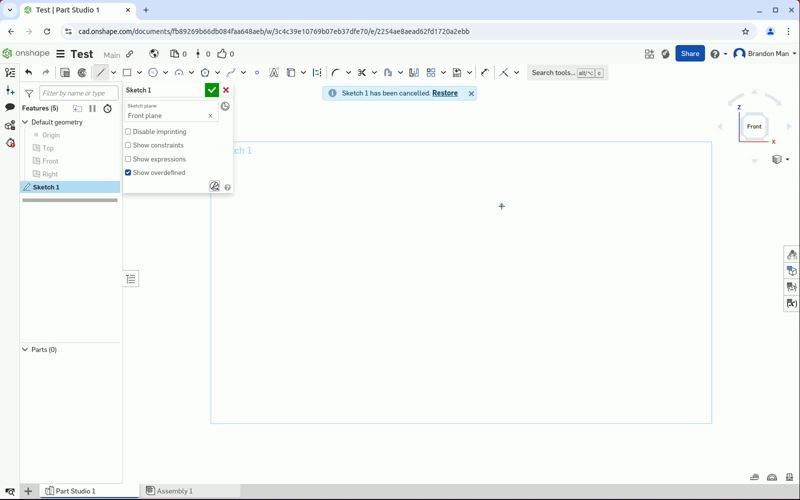
mouse_move(531, 205)
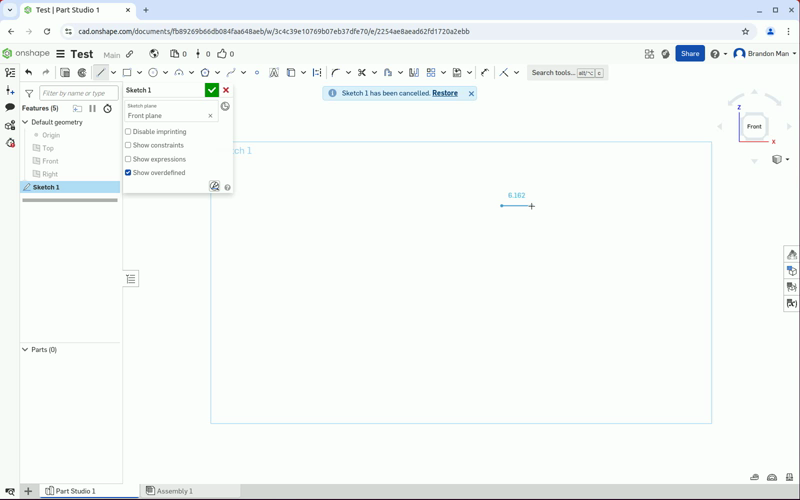
mouse_move(531, 205)
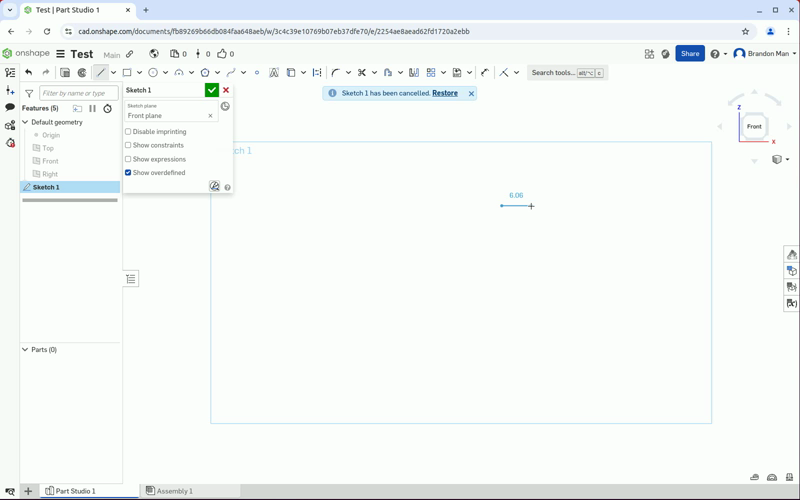
click(531, 205)
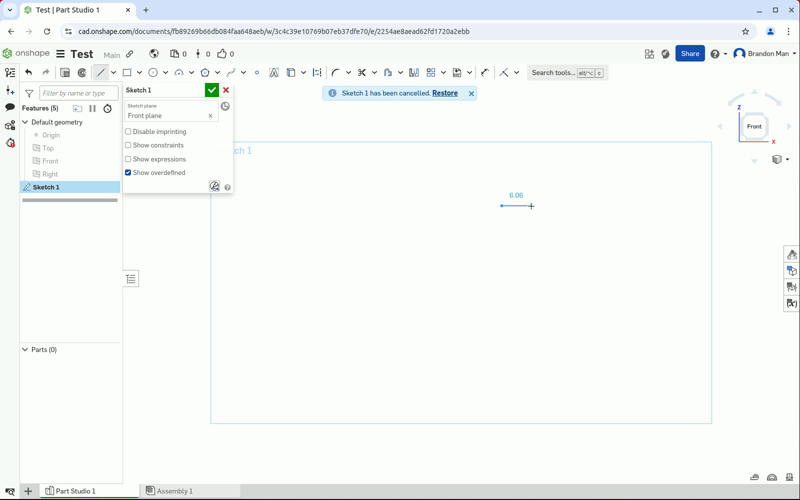
key_up(shift)
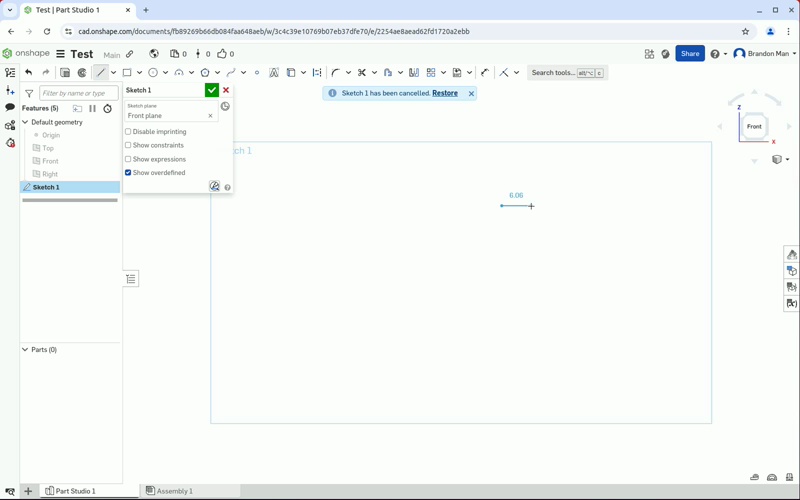
key_down(shift)
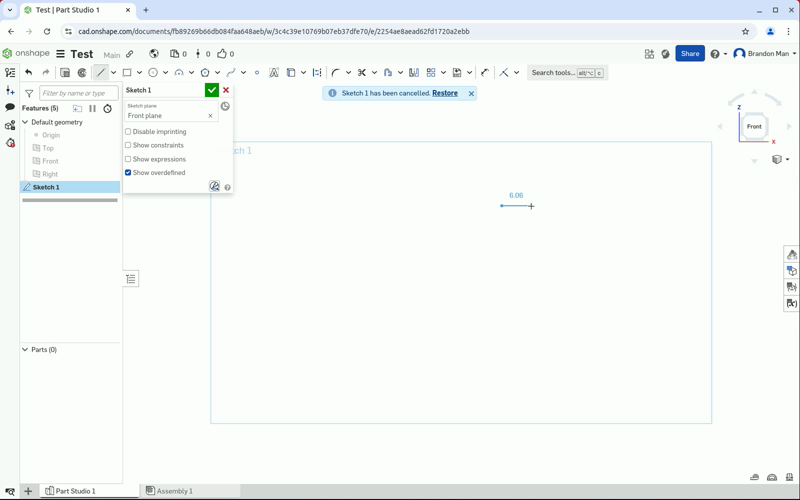
mouse_move(561, 205)
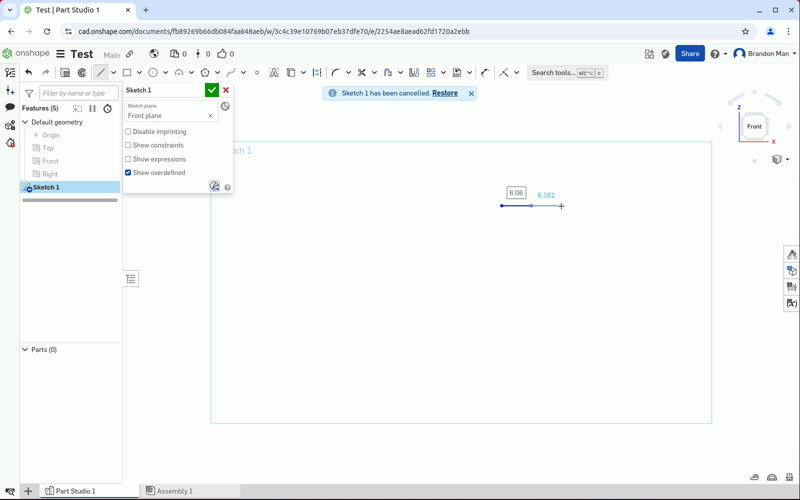
mouse_move(531, 169)
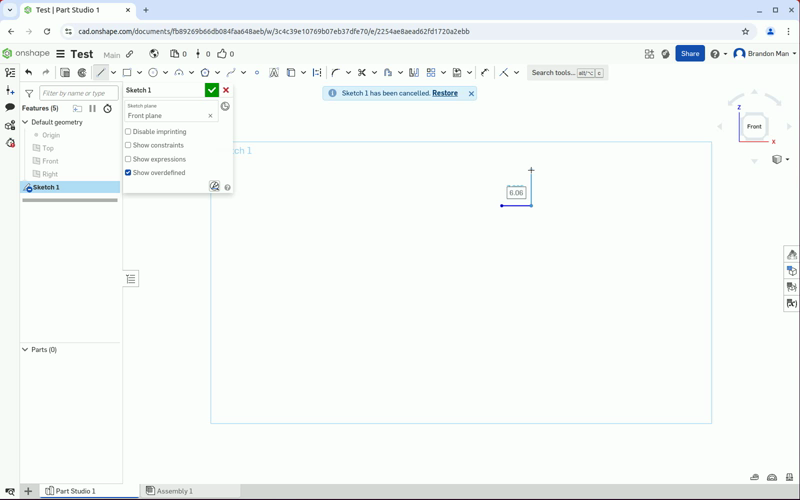
click(531, 169)
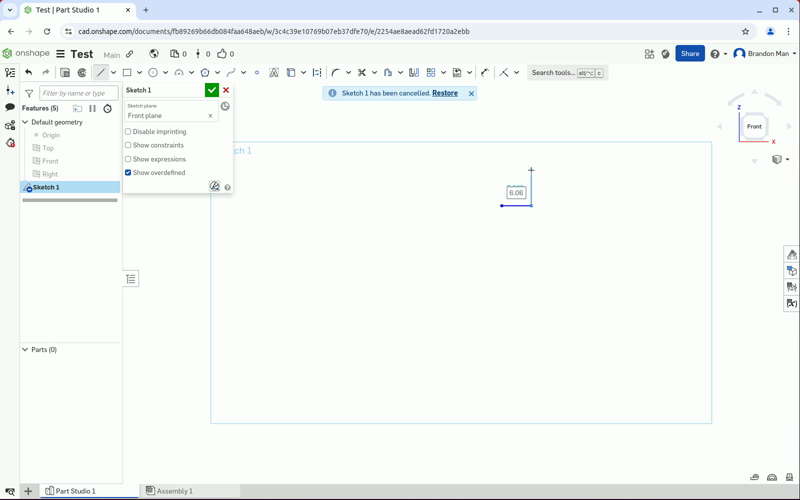
key_up(shift)
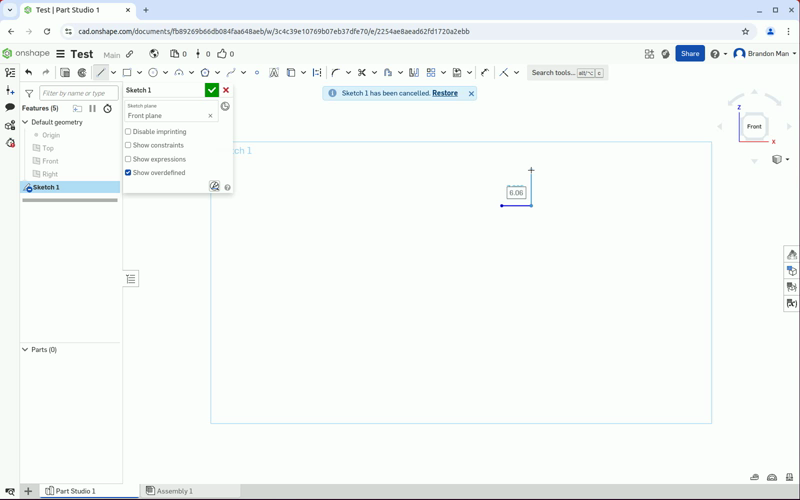
key_down(shift)
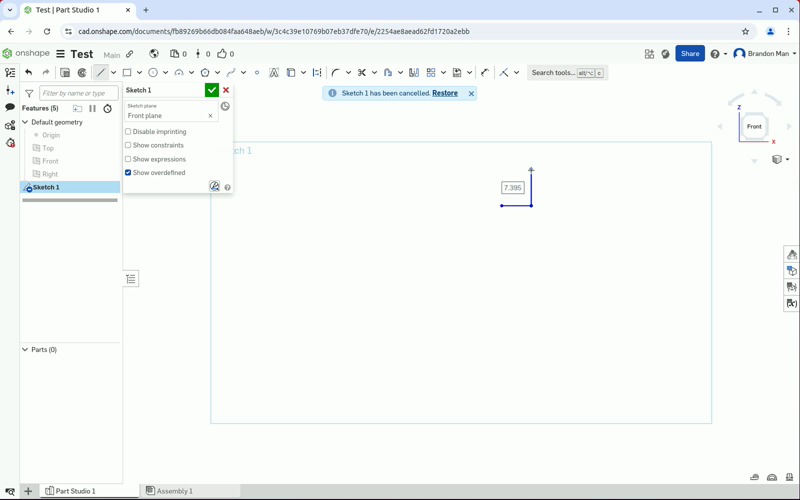
mouse_move(561, 169)
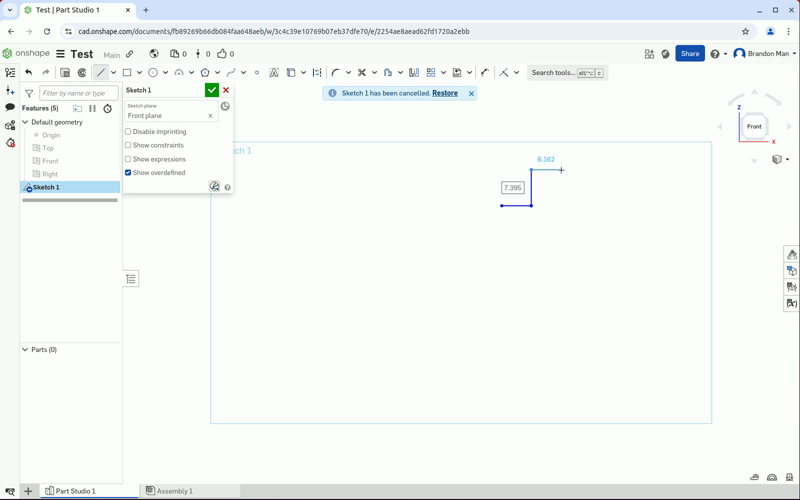
mouse_move(501, 169)
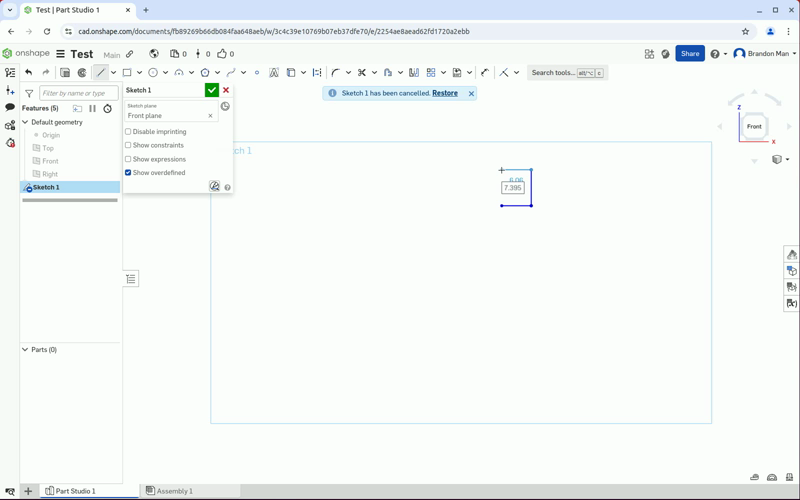
click(501, 169)
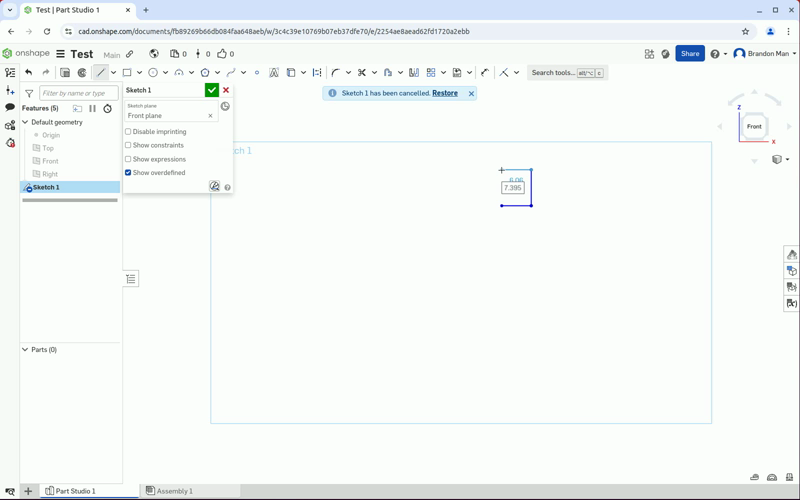
key_up(shift)
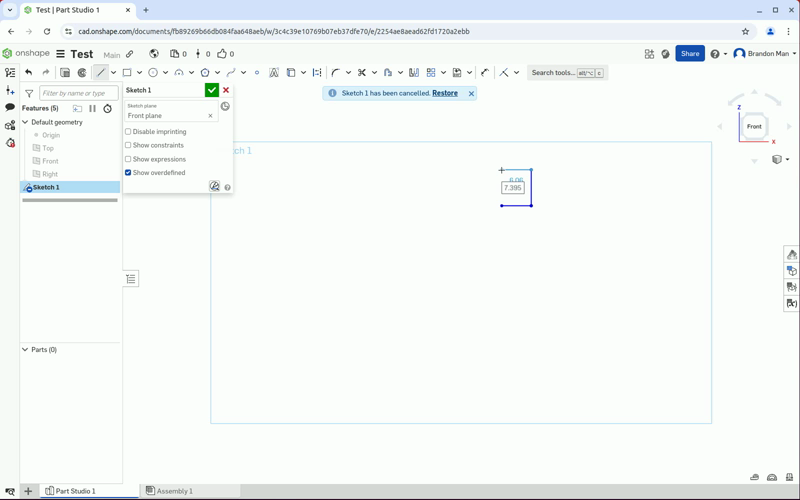
mouse_move(531, 169)
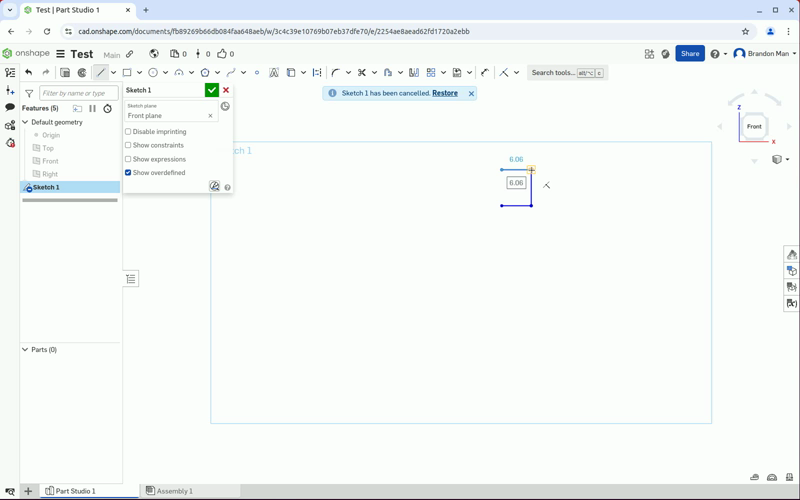
key_down(shift)
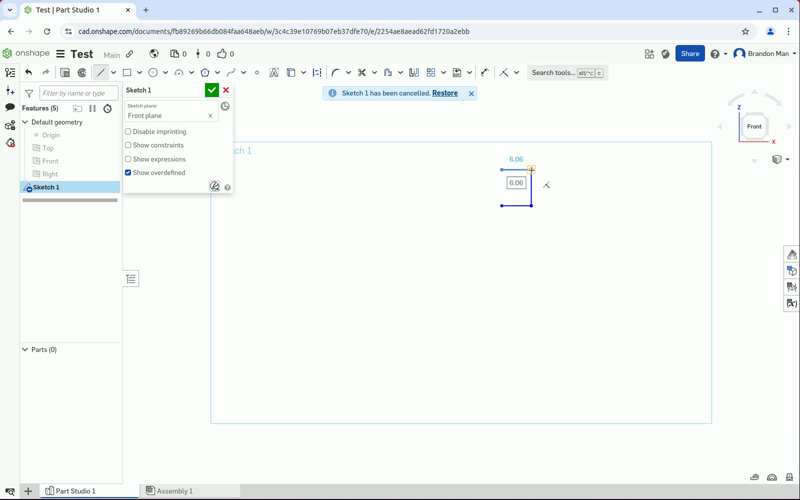
mouse_move(501, 205)
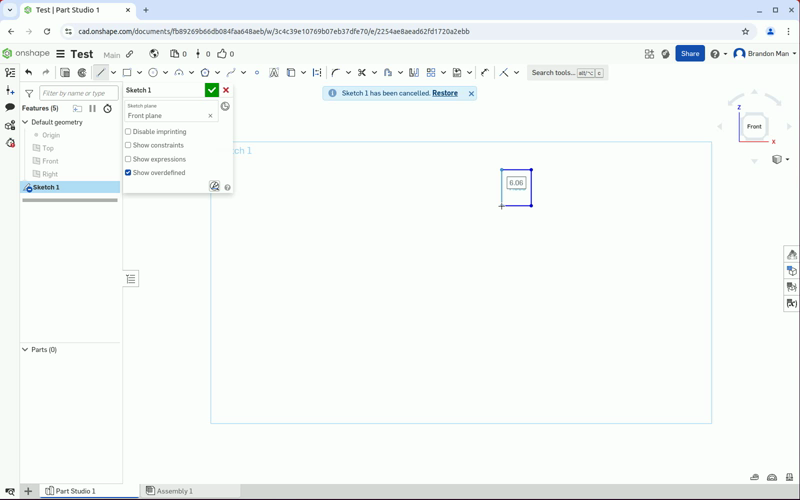
key_up(shift)
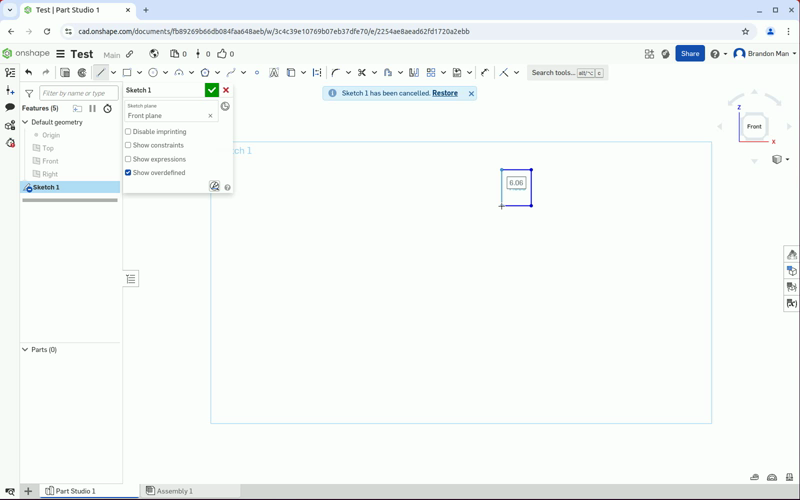
click(501, 205)
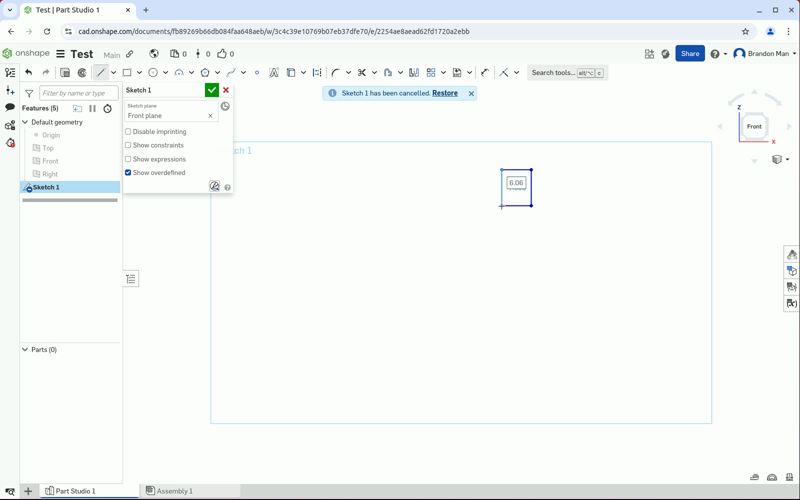
key(esc)
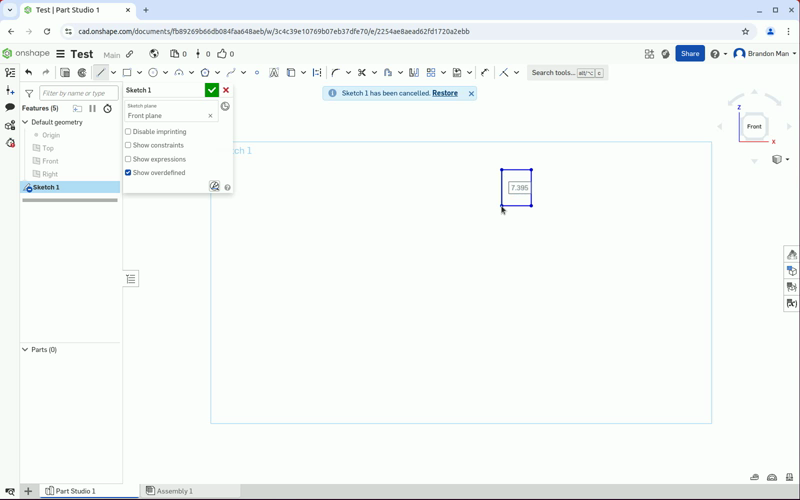
mouse_move(502, 174)
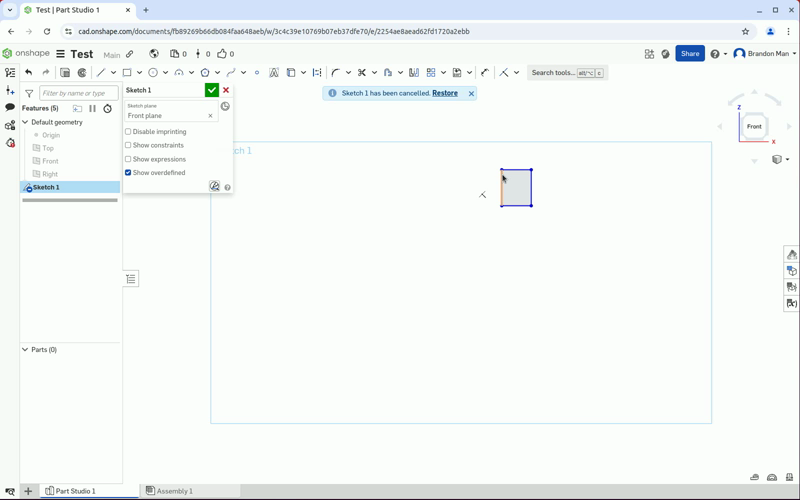
scroll(6)
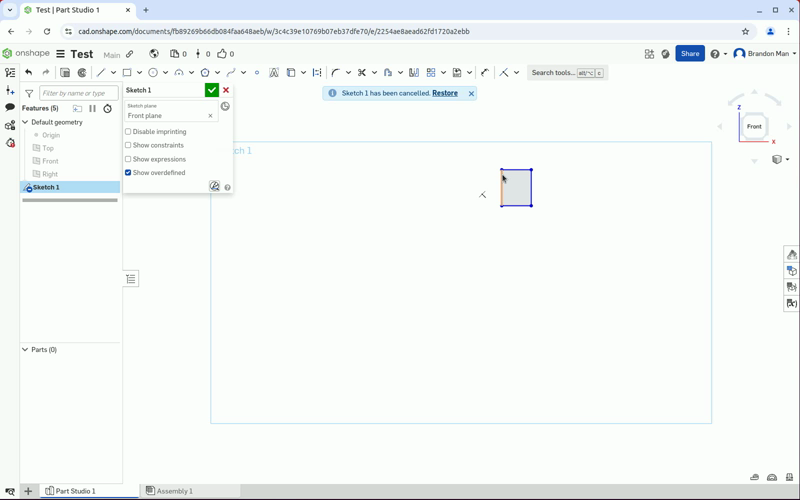
scroll(6)
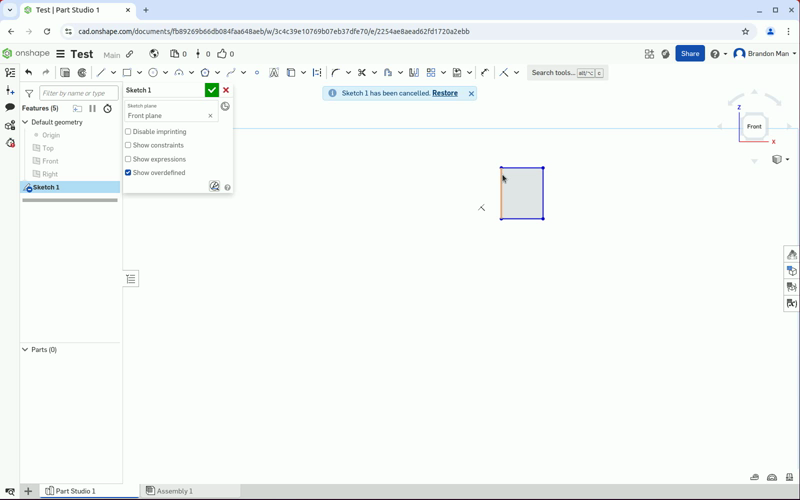
scroll(6)
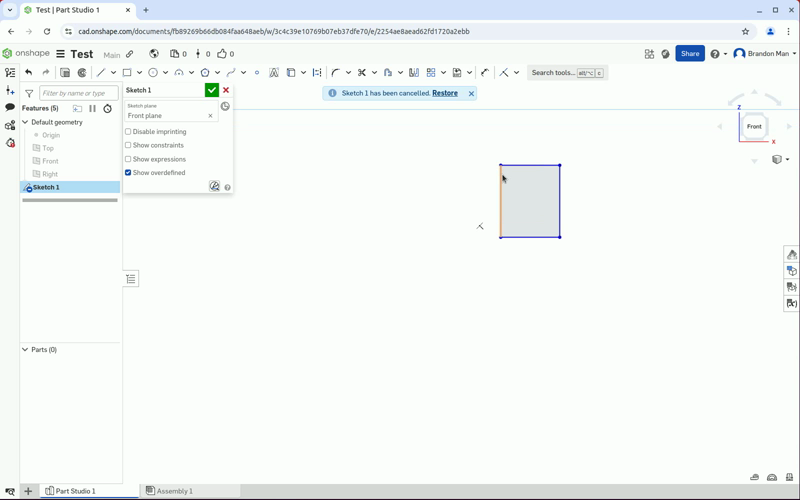
scroll(6)
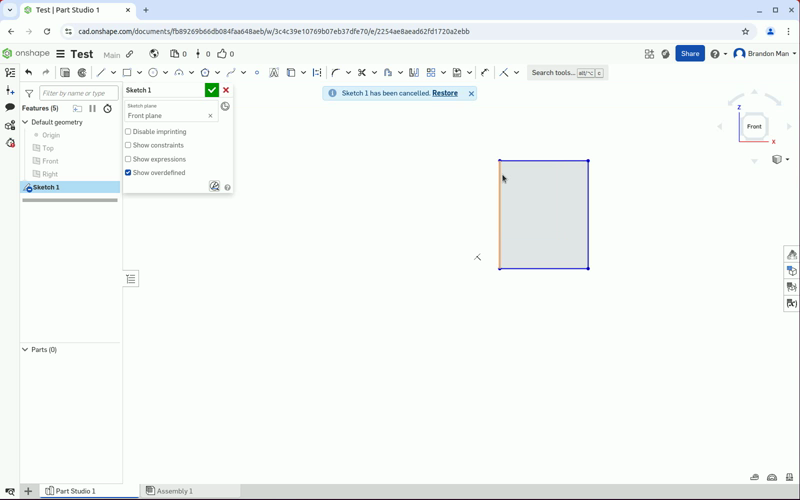
scroll(6)
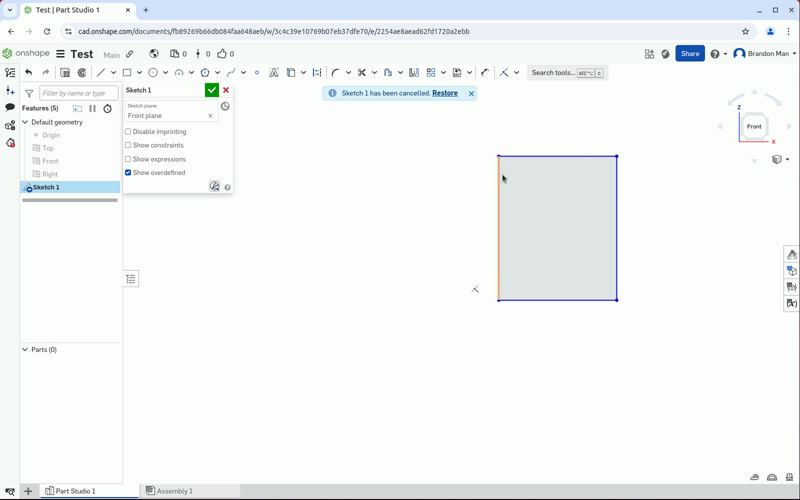
scroll(6)
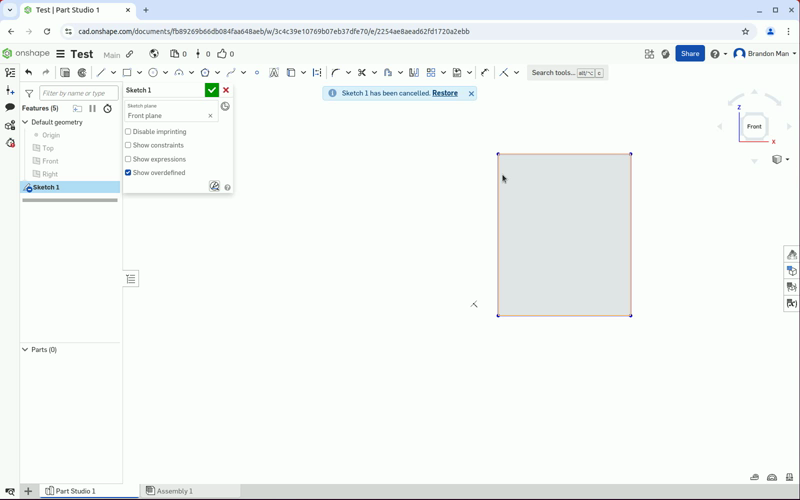
scroll(6)
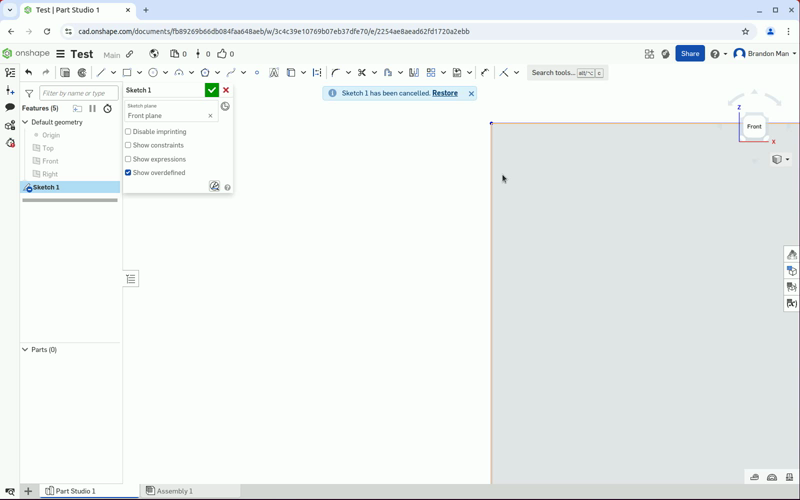
click(502, 174)
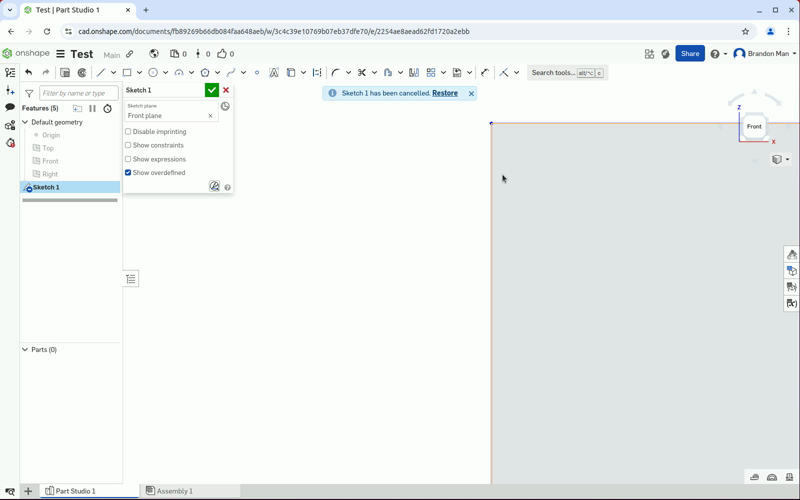
scroll(-6)
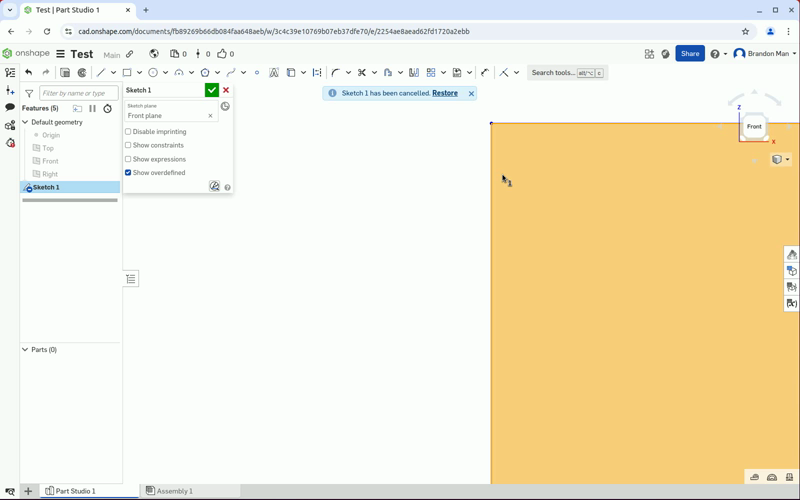
scroll(-6)
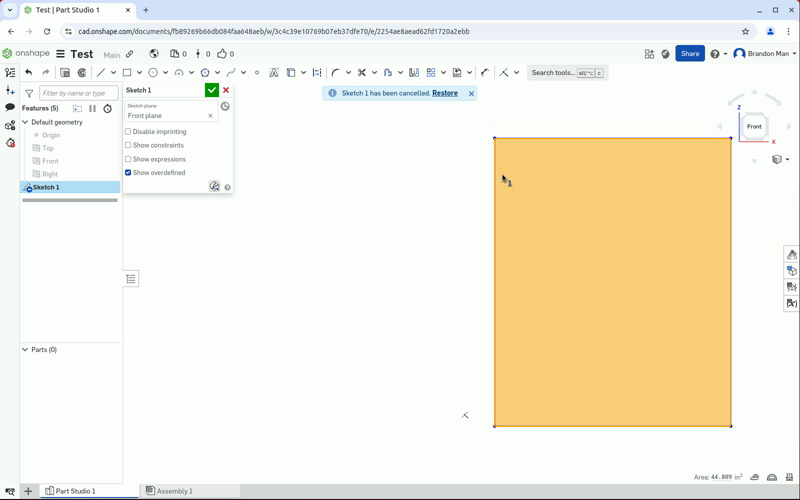
scroll(-6)
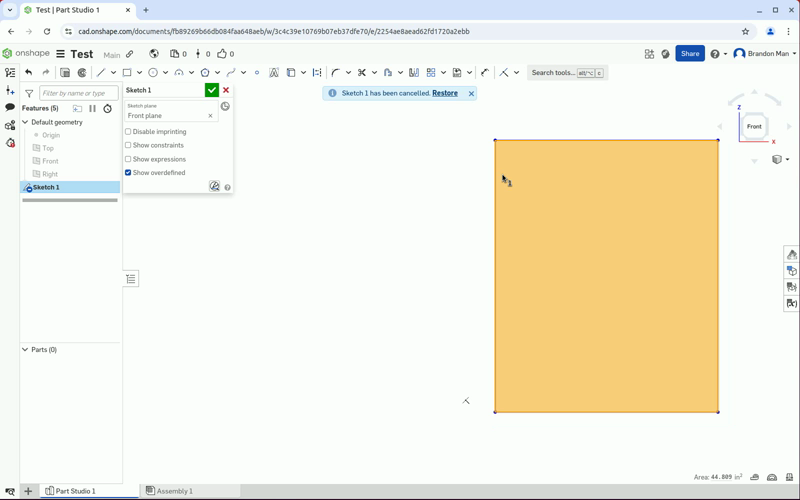
scroll(-6)
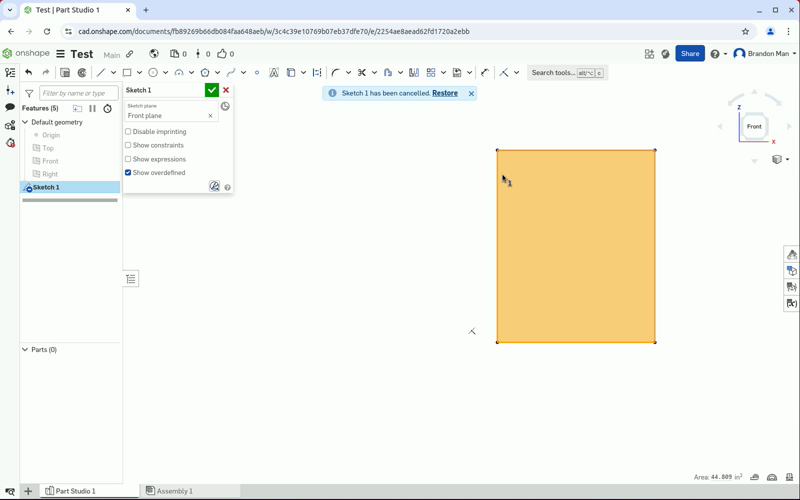
scroll(-6)
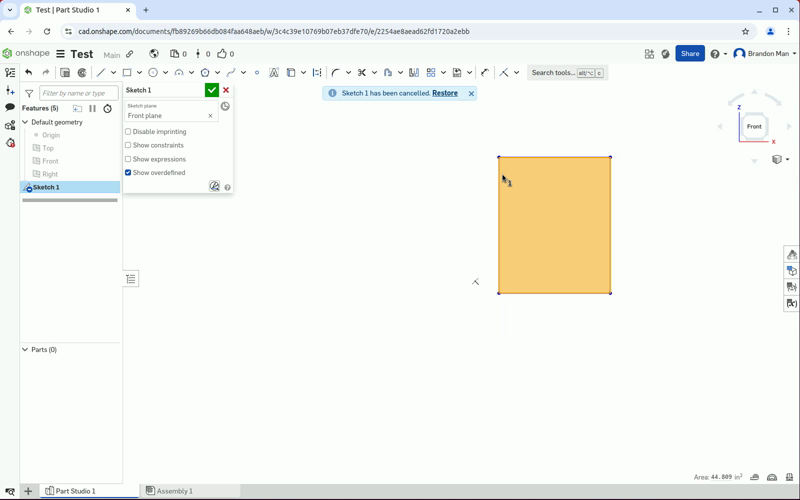
scroll(-6)
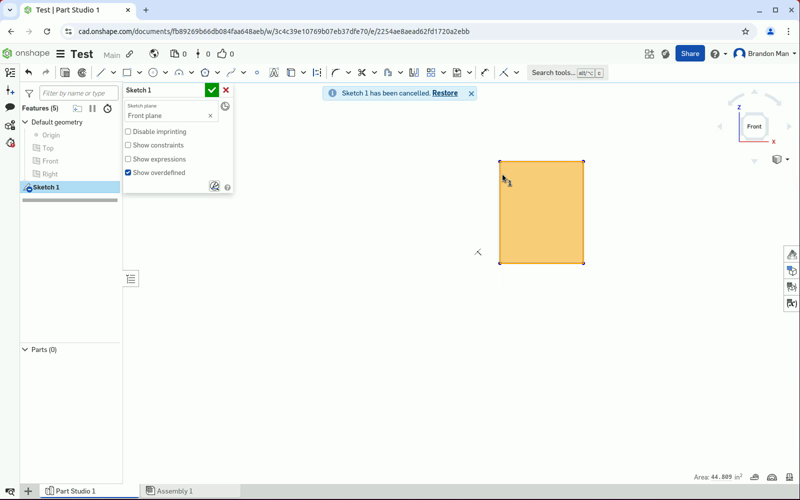
scroll(-6)
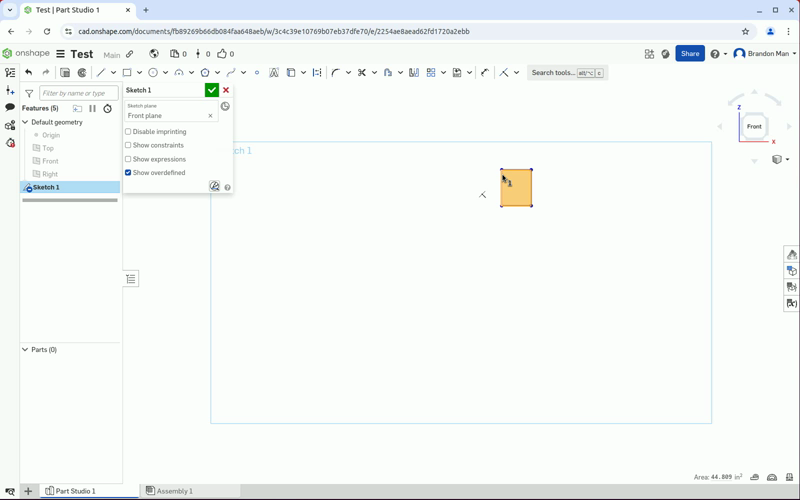
mouse_move(73, 352)
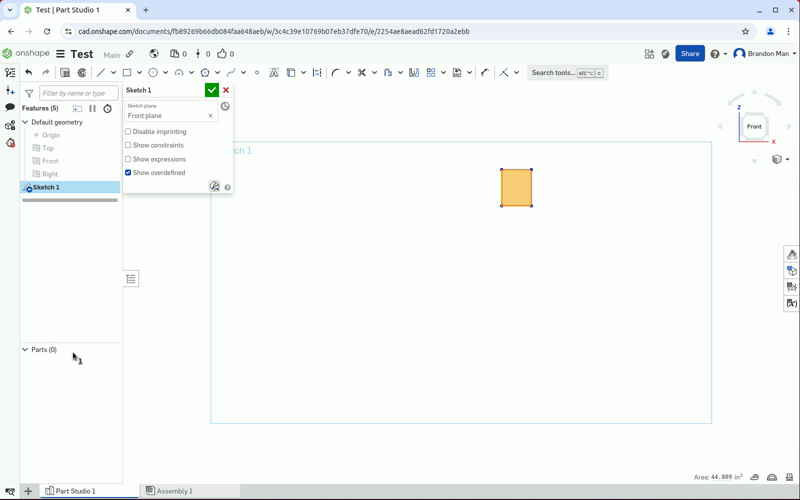
key(shift+y)
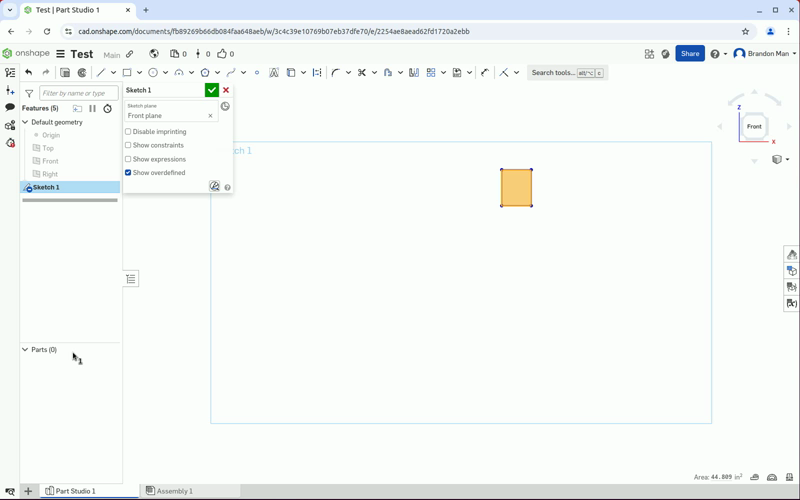
key(shift+e)
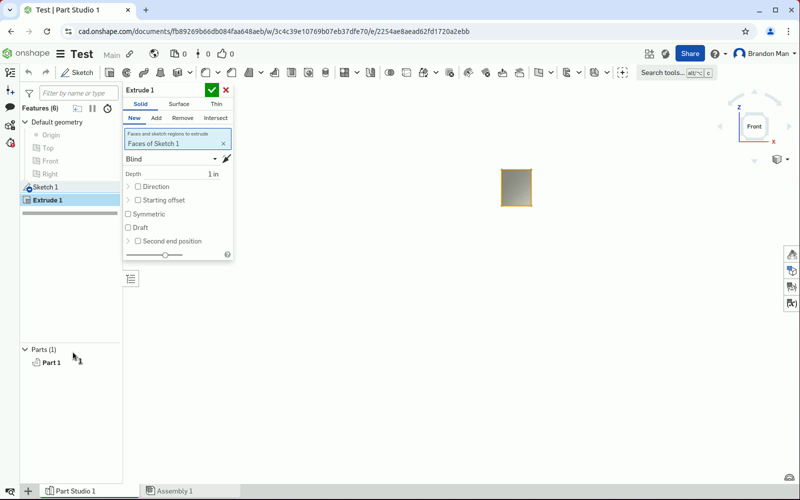
mouse_move(143, 106)
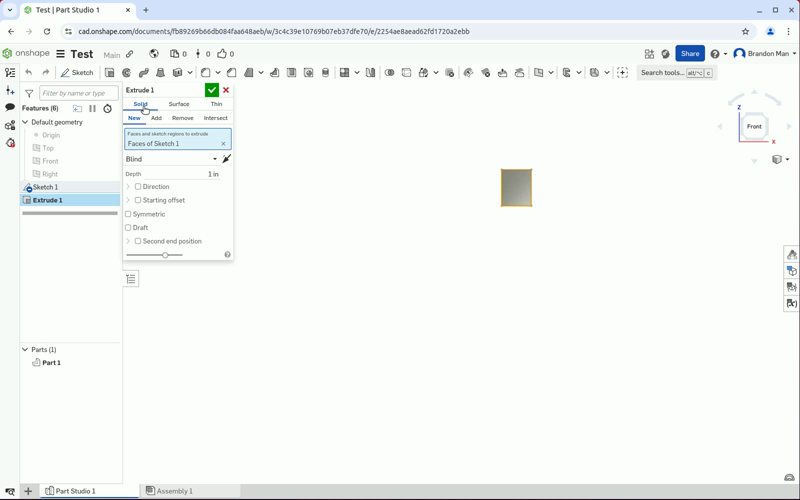
click(143, 106)
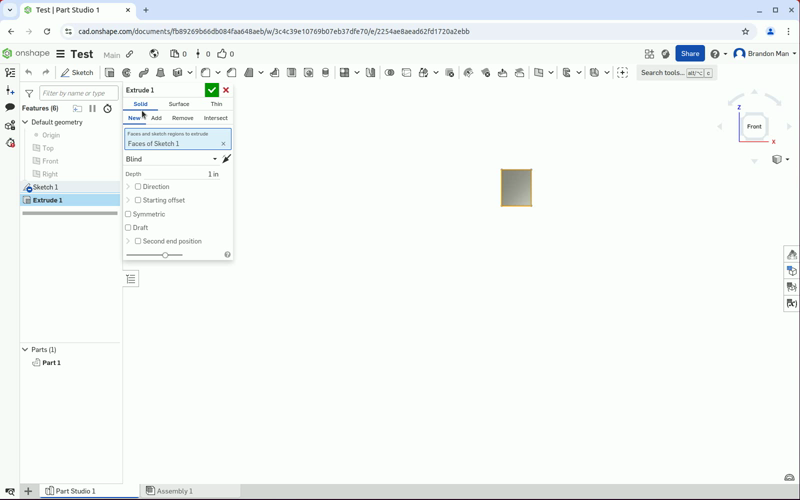
mouse_move(137, 120)
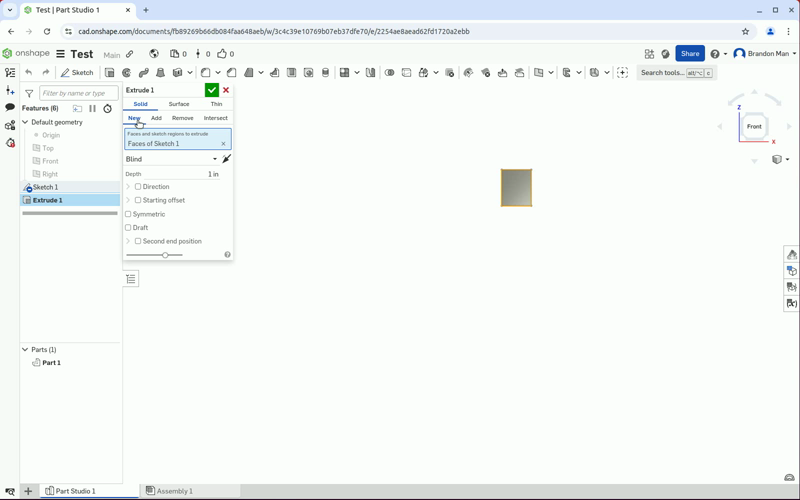
click(137, 120)
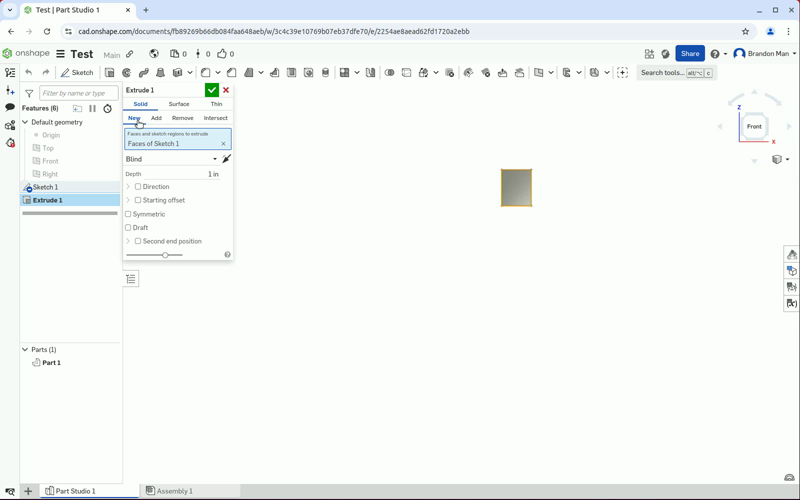
key(tab, 4)
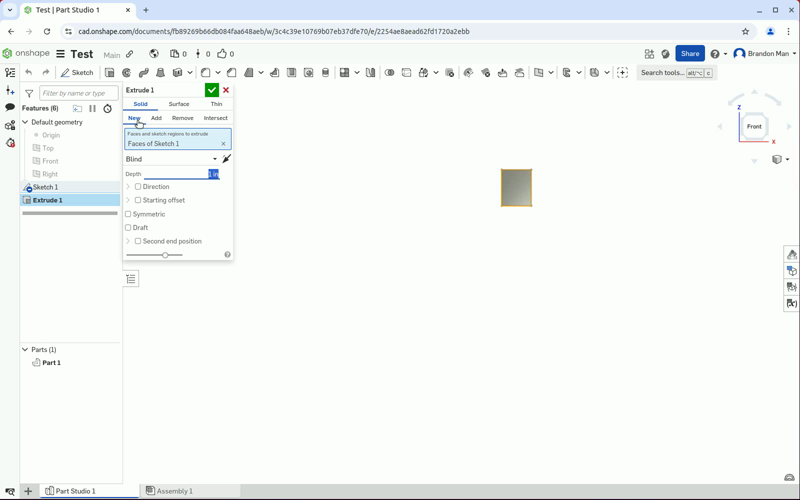
text(-0.482)
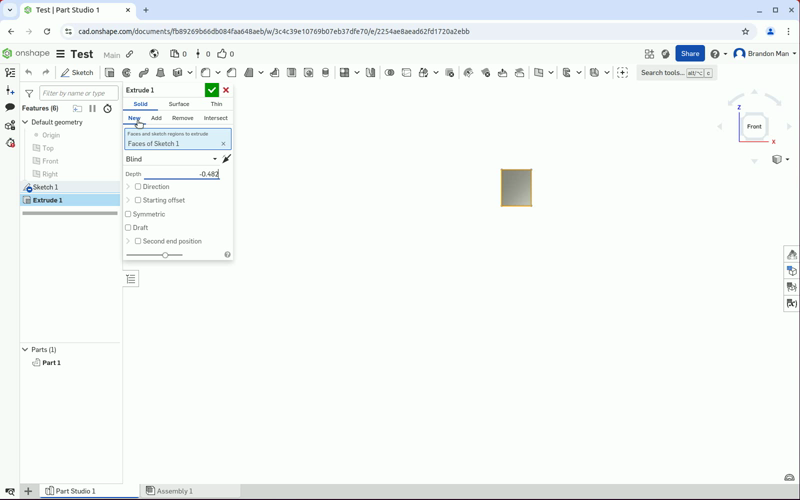
key(tab, 3)
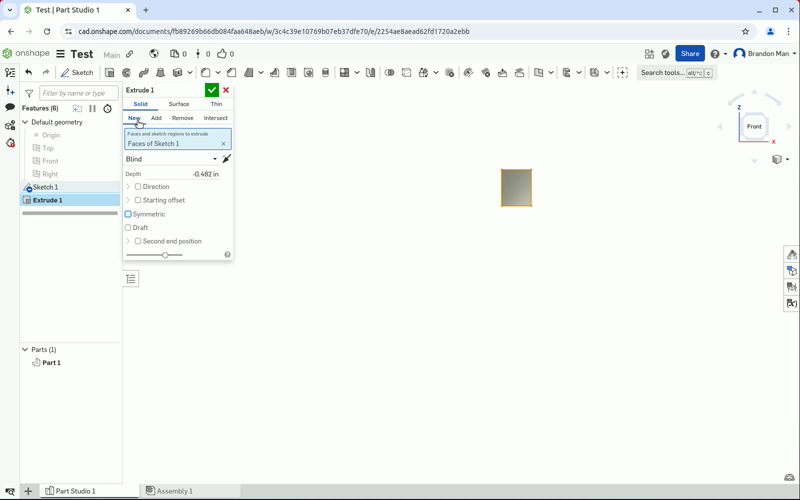
key(space)
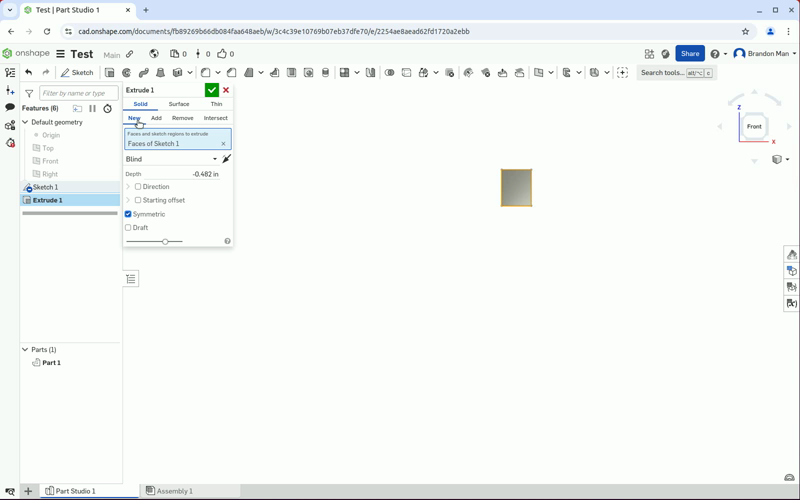
key(enter)
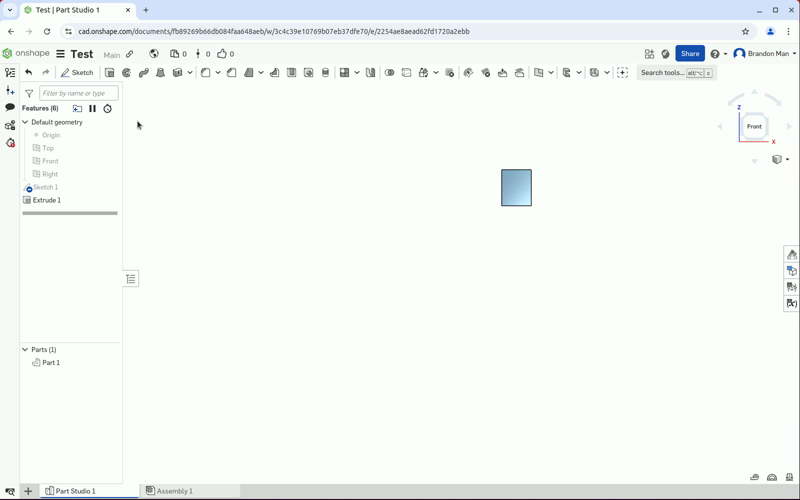
key(shift+h)
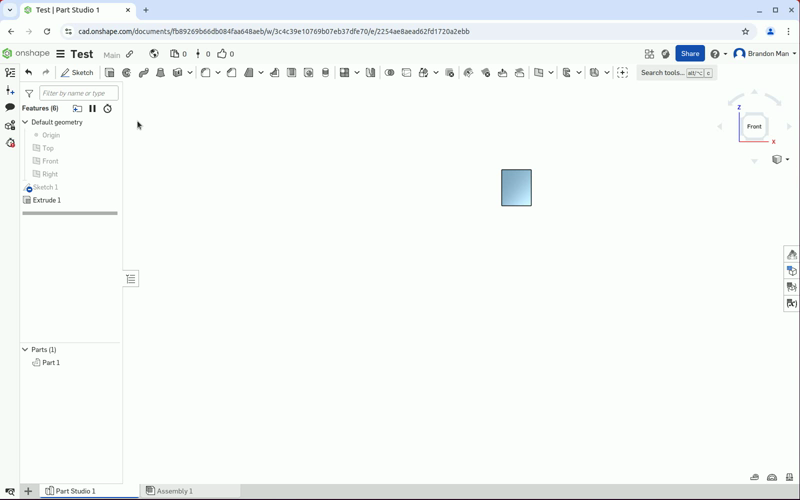
key(shift+h)
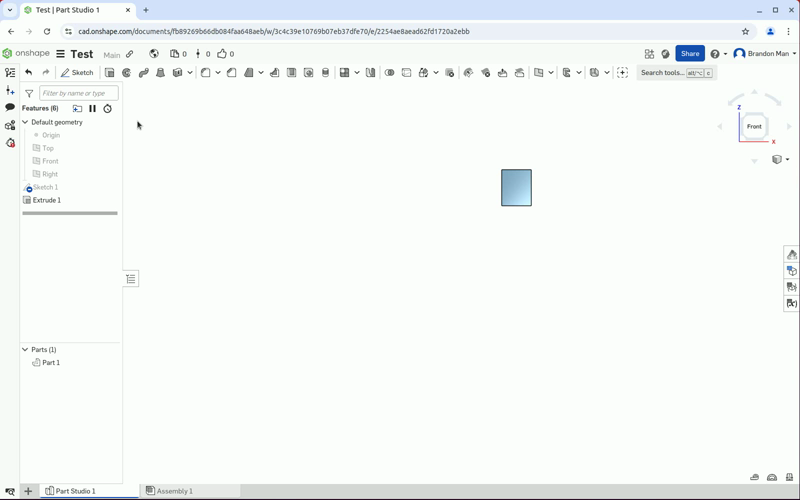
mouse_move(73, 189)
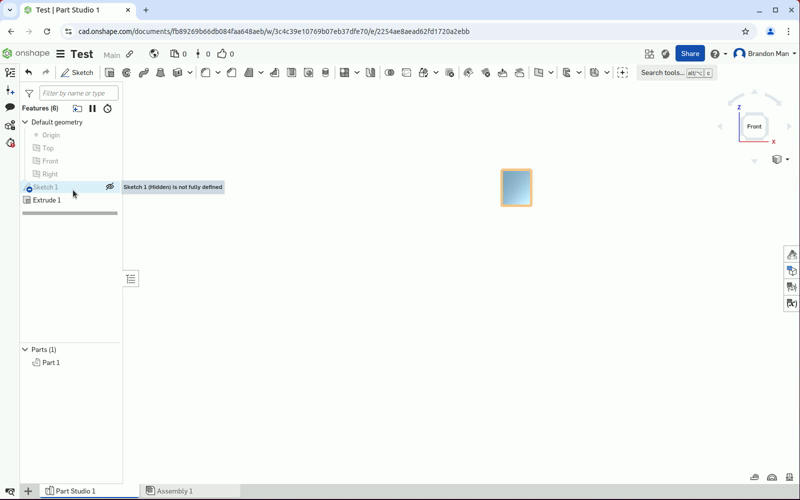
click(73, 189)
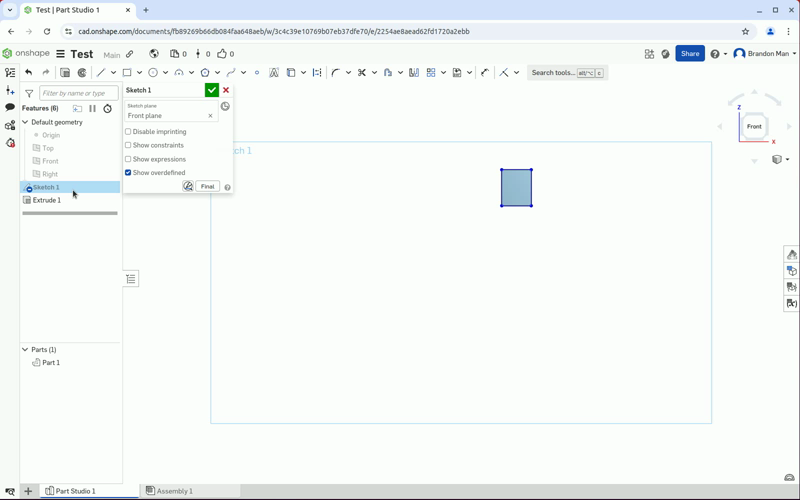
mouse_move(229, 92)
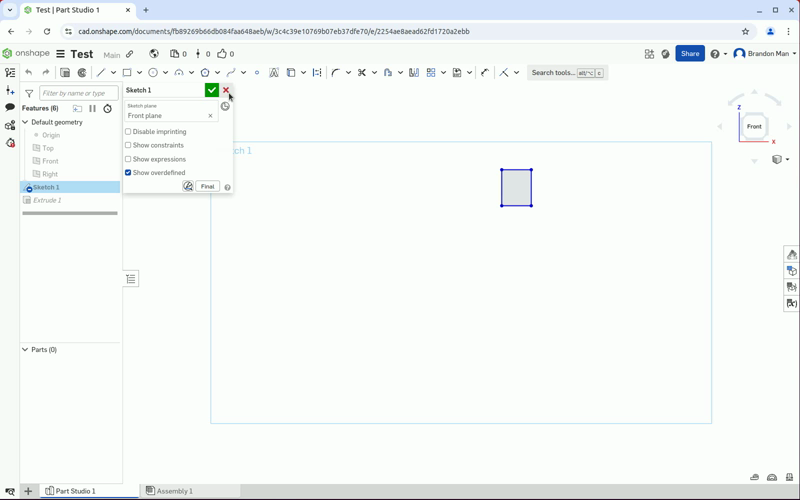
click(229, 92)
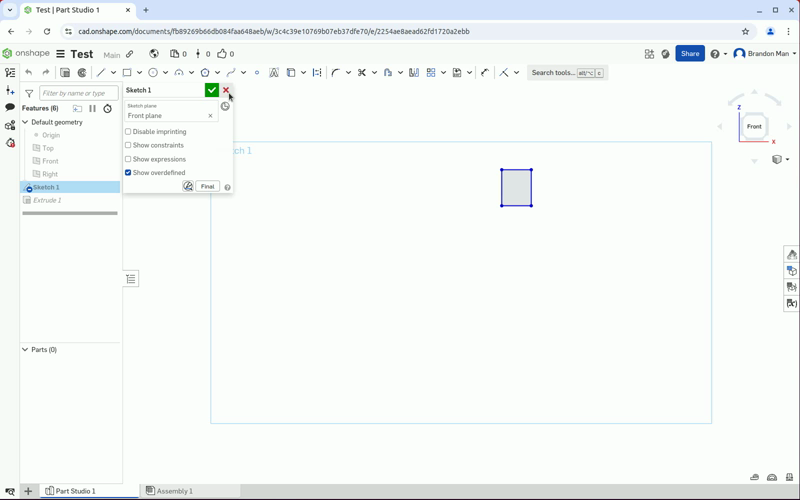
key(shift+s)
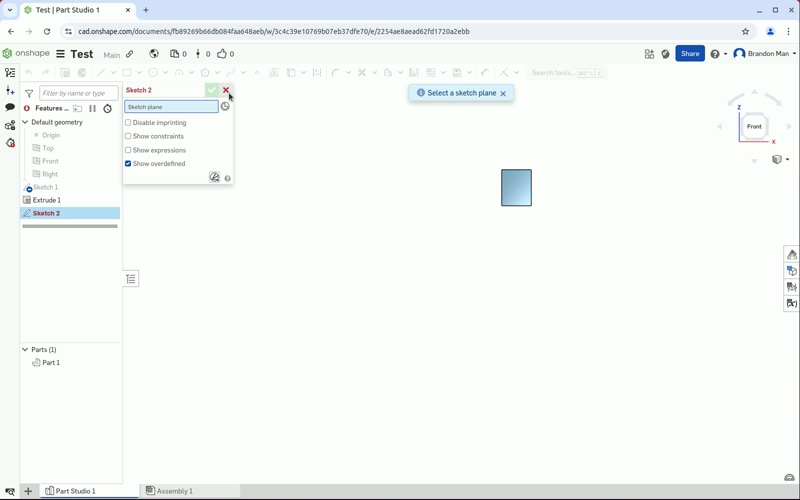
mouse_move(73, 163)
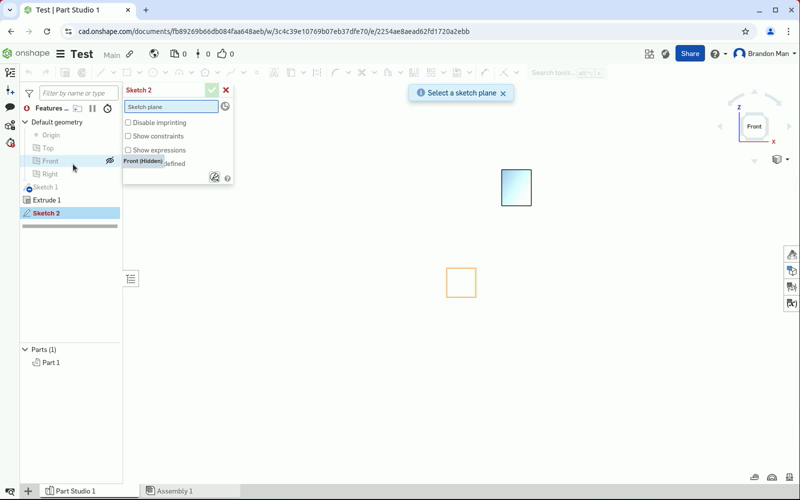
click(73, 163)
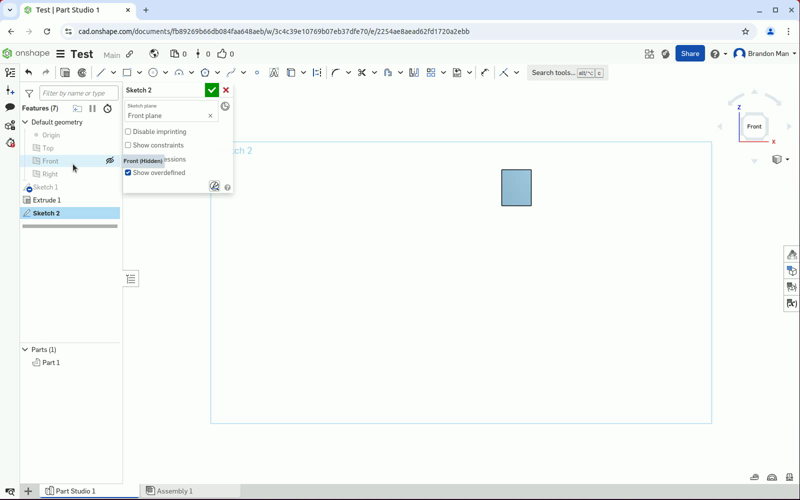
mouse_move(73, 352)
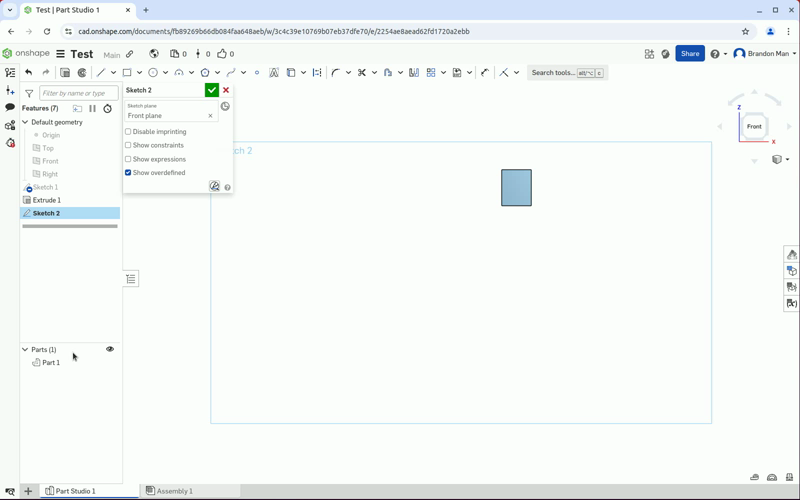
key(y)
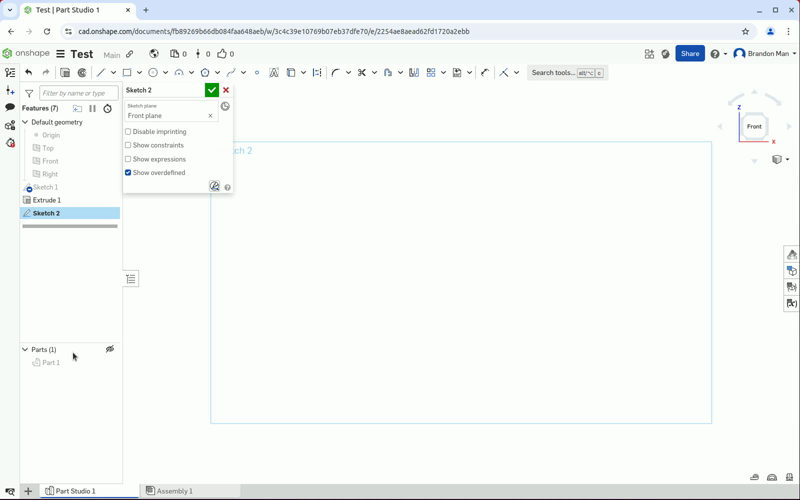
key(l)
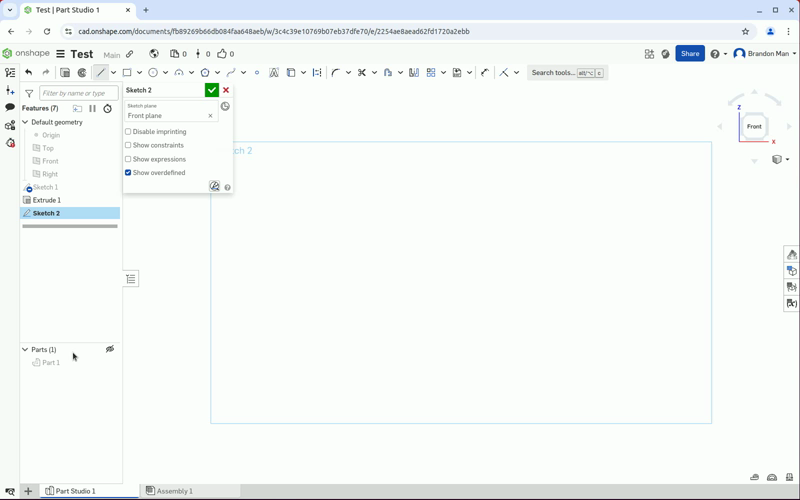
key_down(shift)
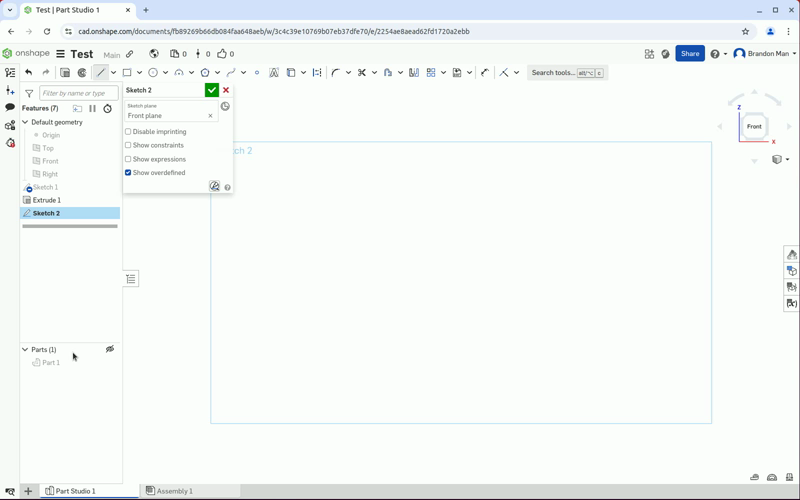
mouse_move(419, 282)
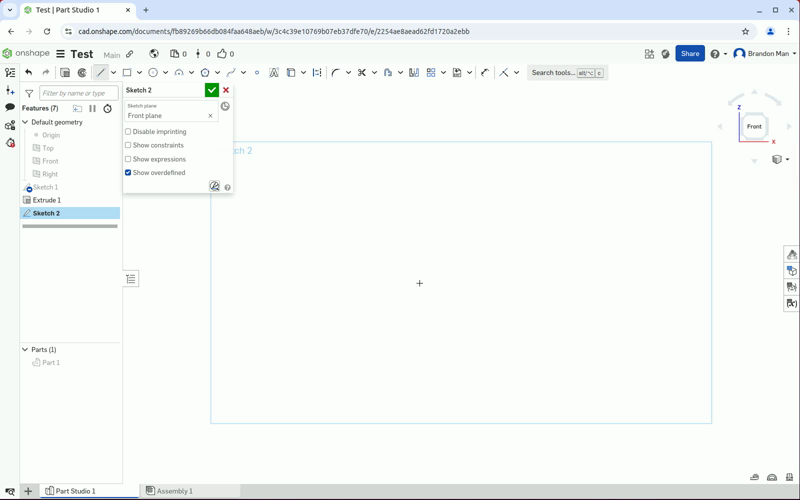
click(419, 282)
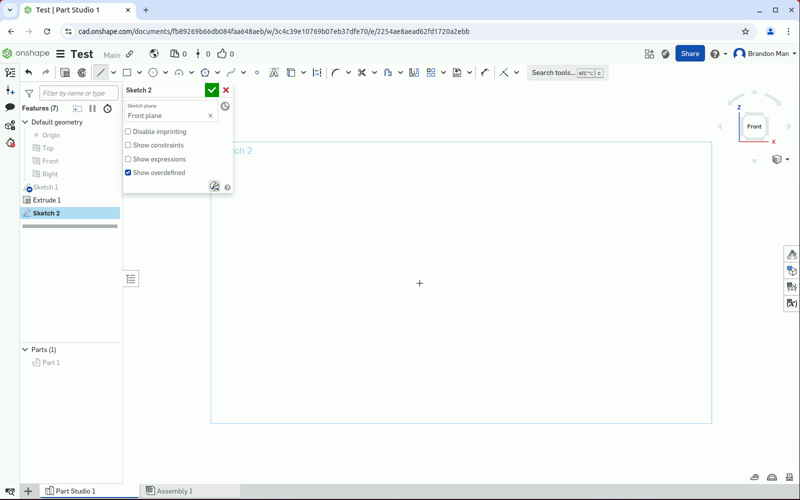
key_up(shift)
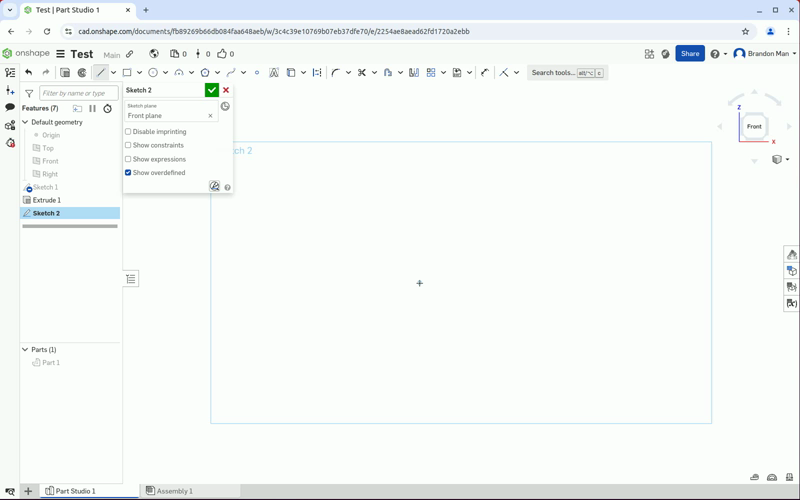
key_down(shift)
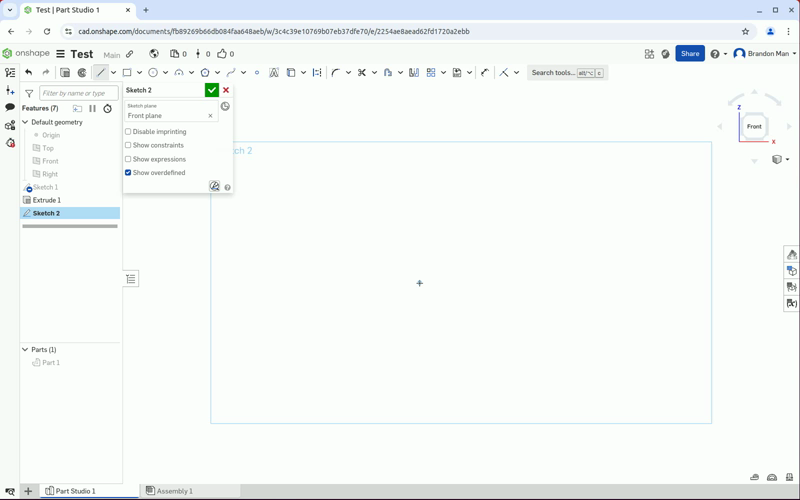
mouse_move(502, 282)
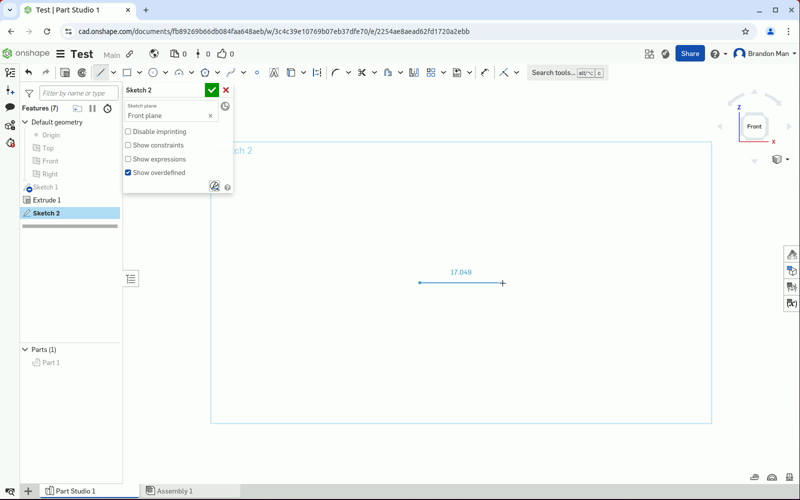
click(502, 282)
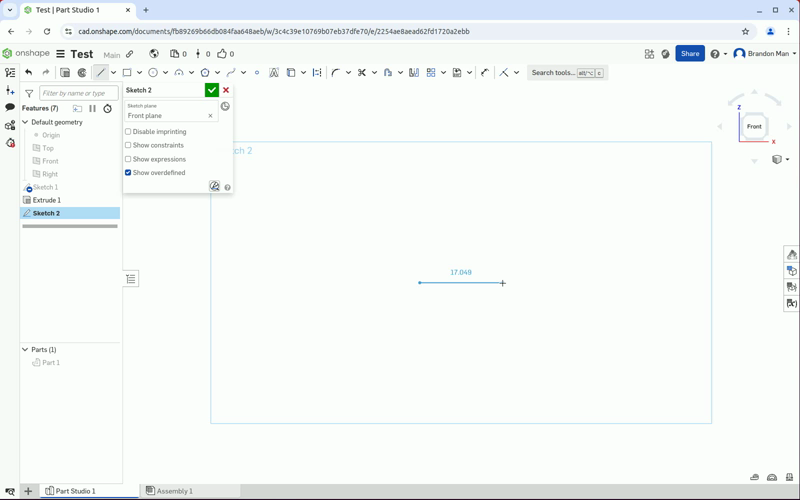
key_up(shift)
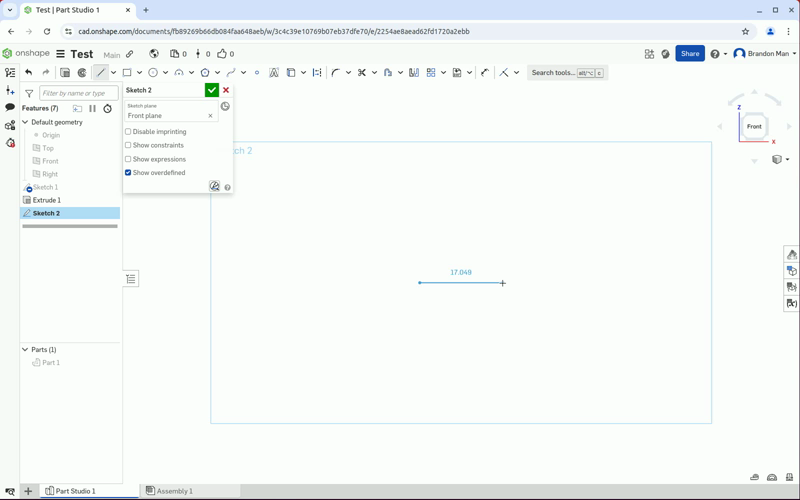
key_down(shift)
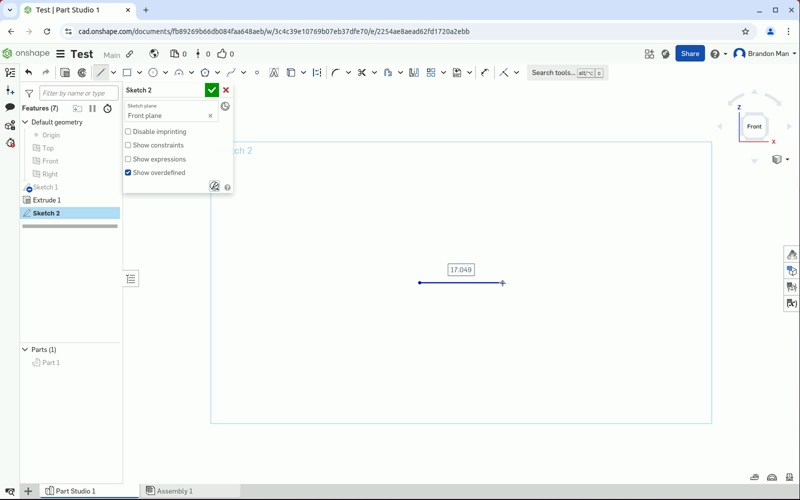
mouse_move(502, 205)
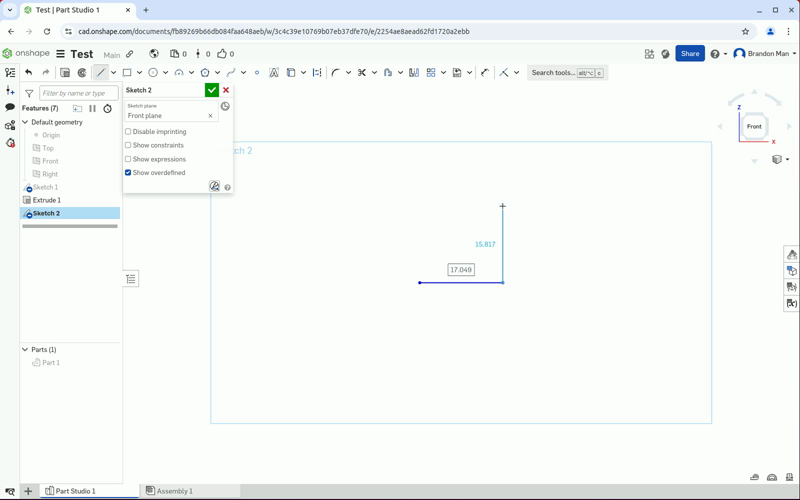
click(502, 205)
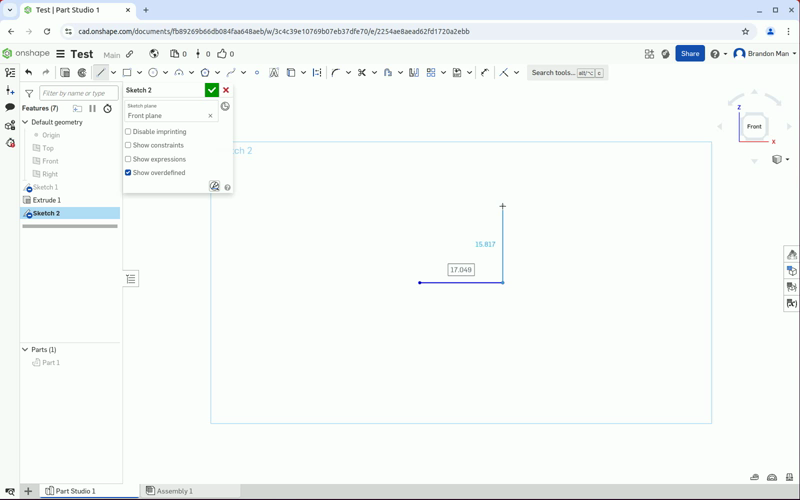
key_up(shift)
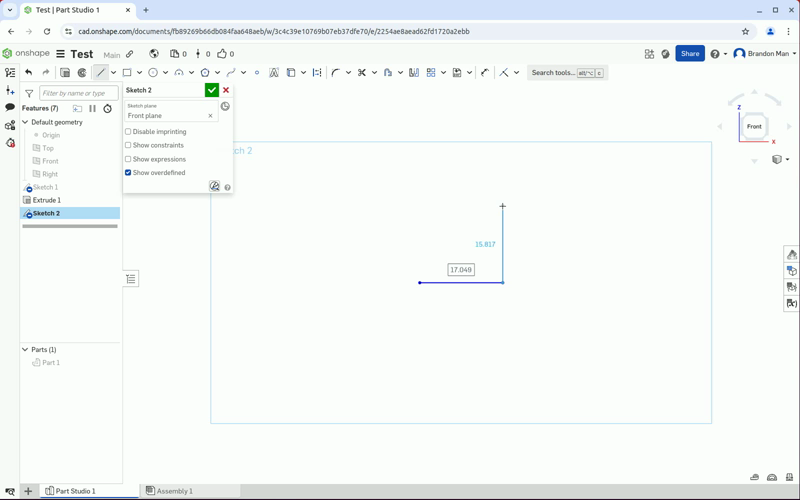
key_down(shift)
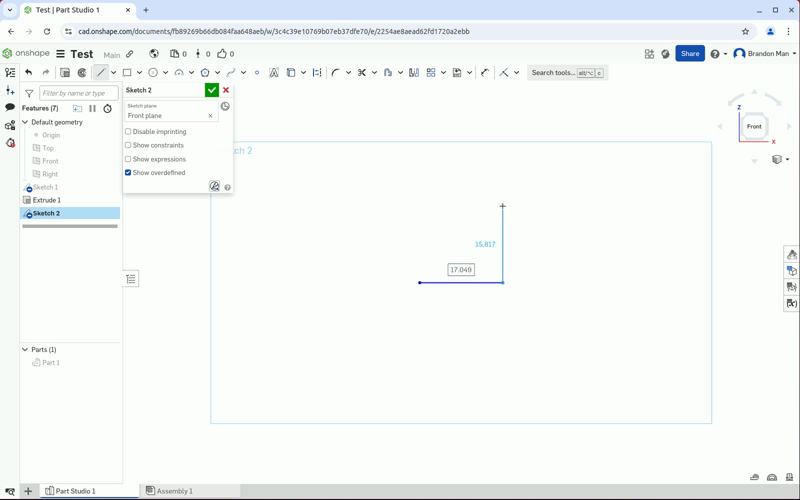
mouse_move(532, 205)
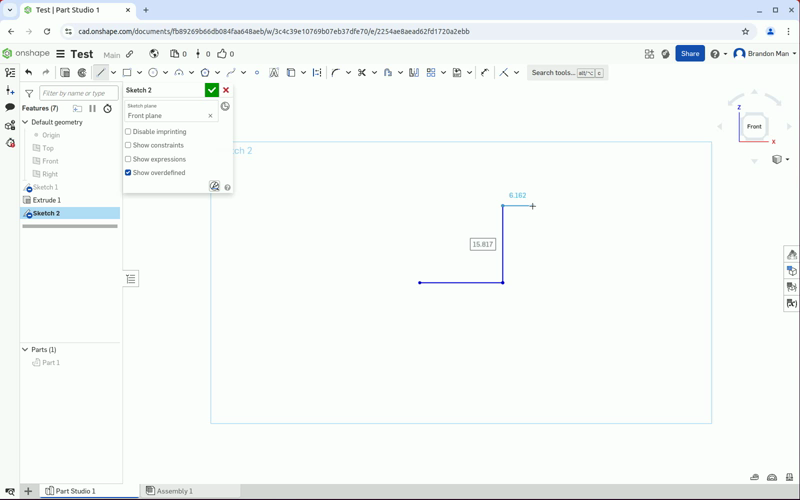
mouse_move(502, 170)
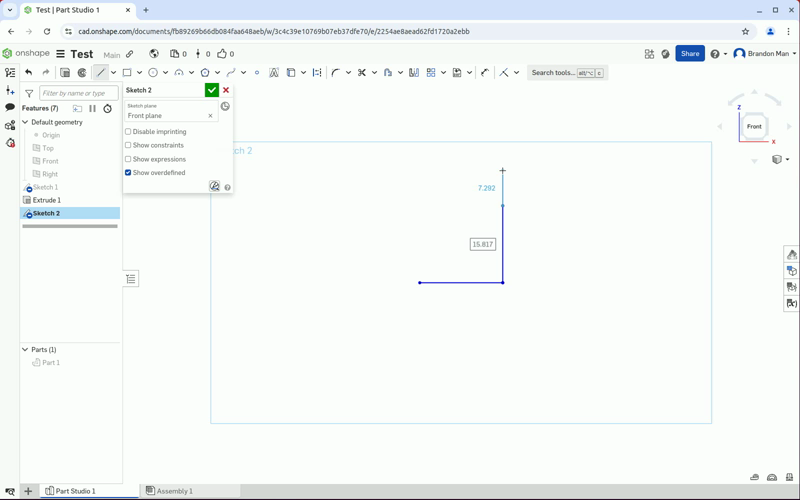
click(502, 170)
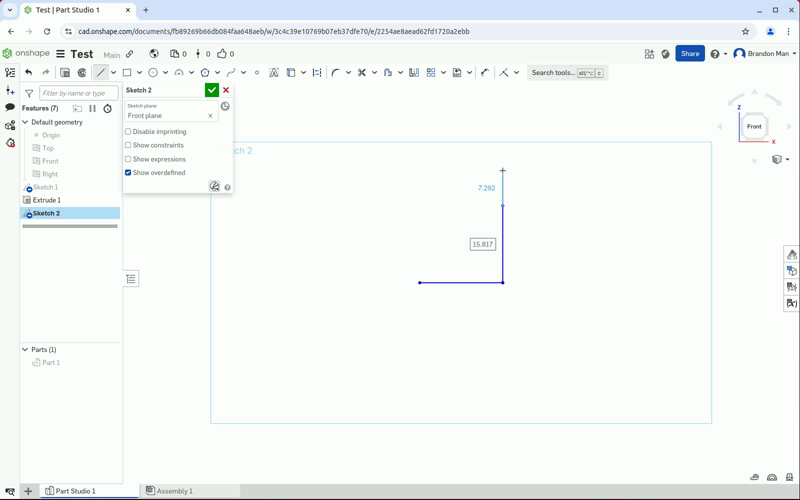
key_up(shift)
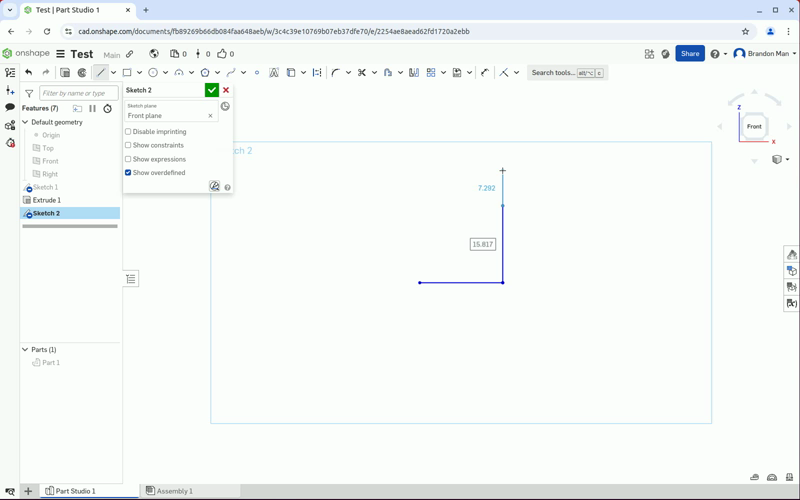
key_down(shift)
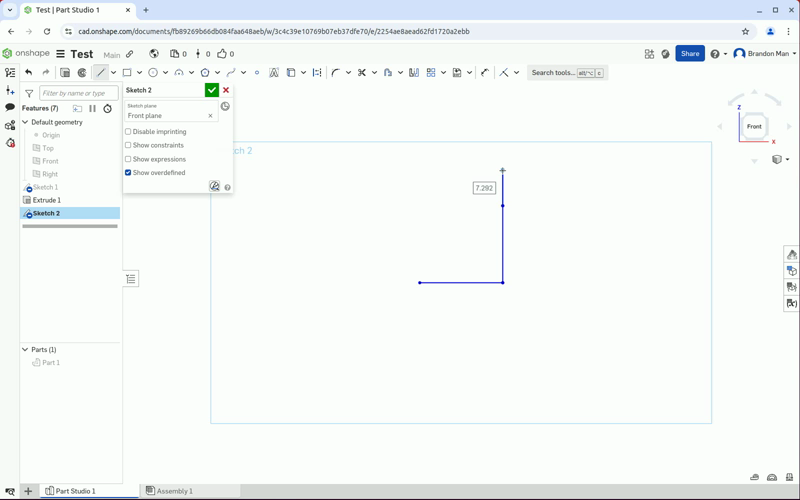
mouse_move(532, 170)
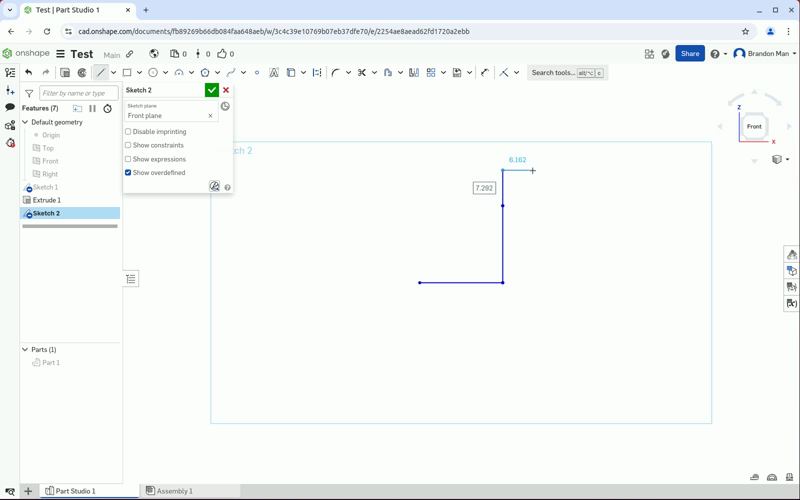
mouse_move(494, 170)
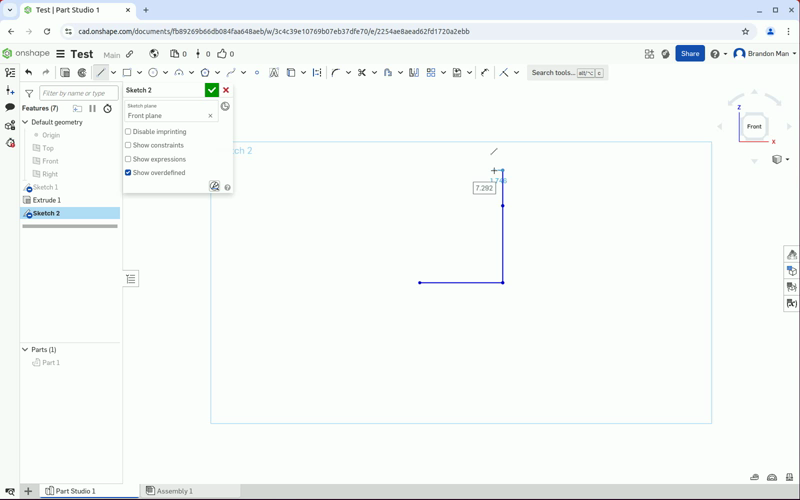
click(494, 170)
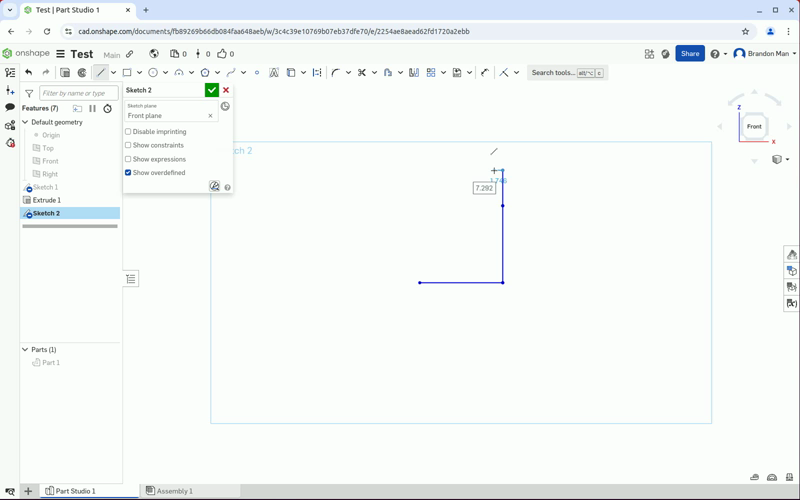
key_up(shift)
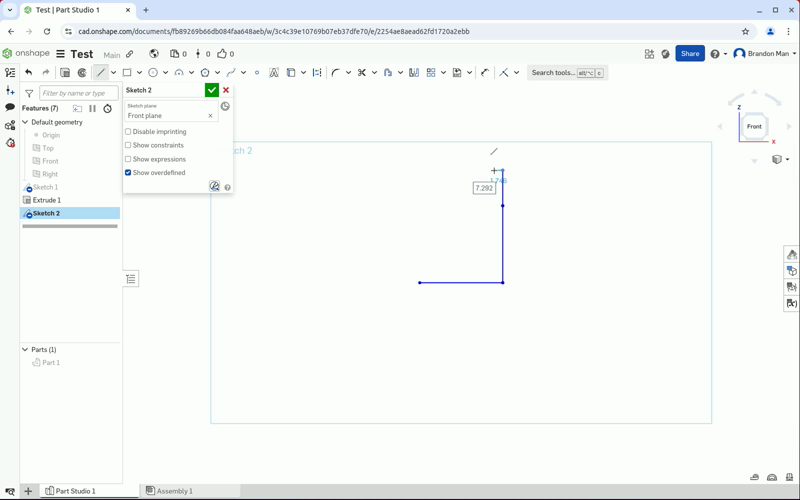
key_down(shift)
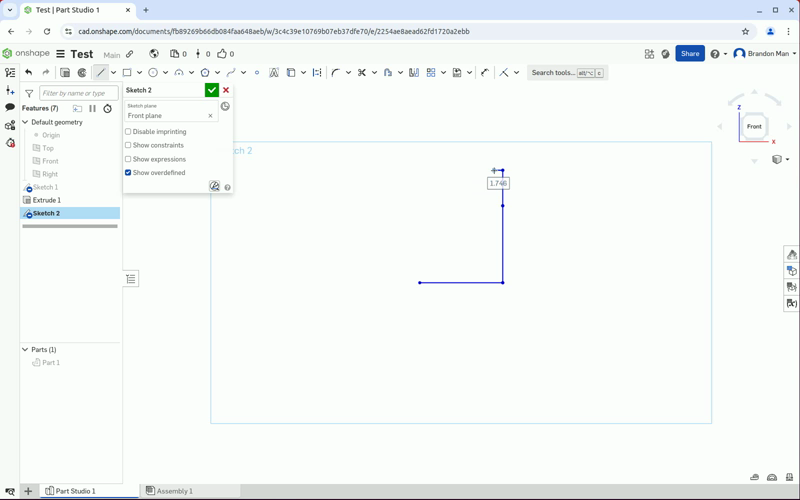
mouse_move(524, 170)
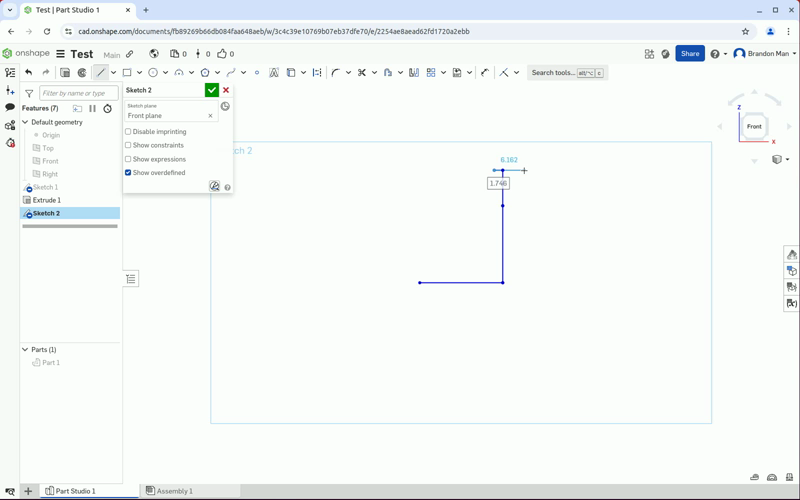
mouse_move(494, 177)
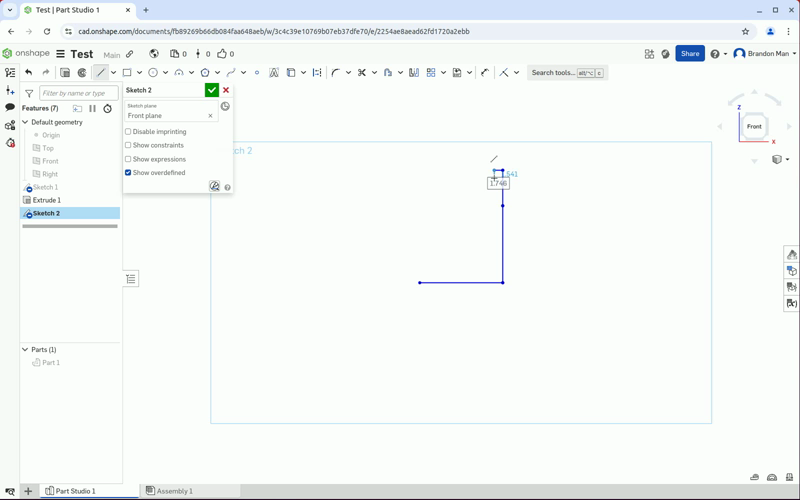
scroll(6)
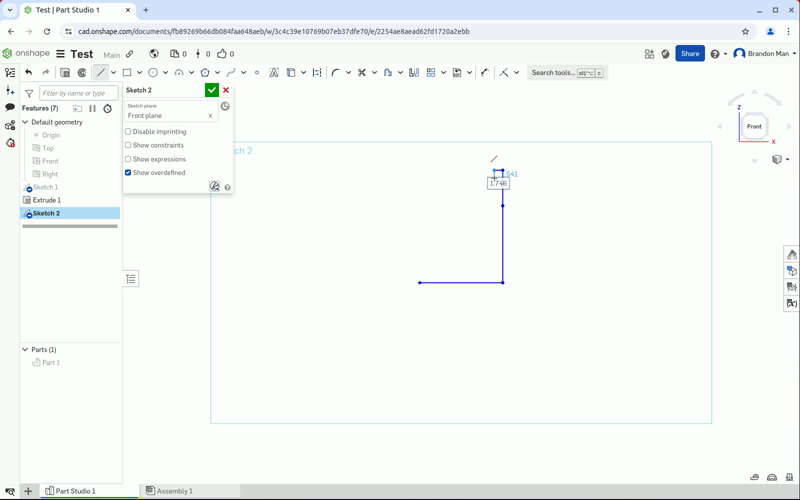
scroll(6)
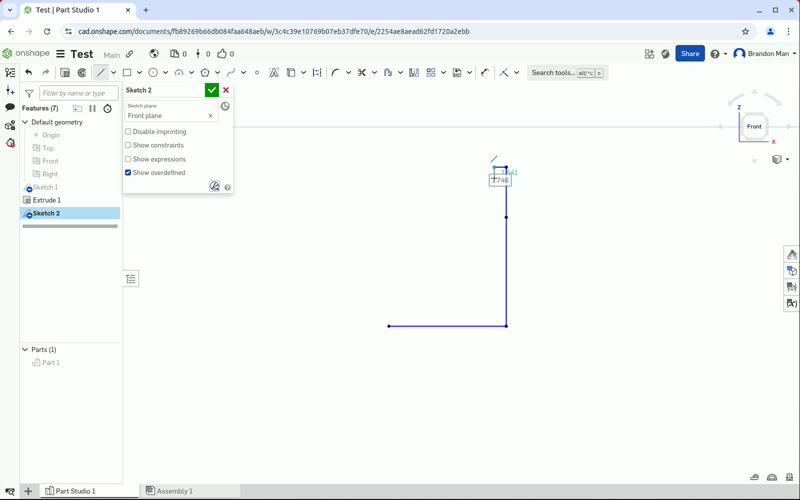
scroll(6)
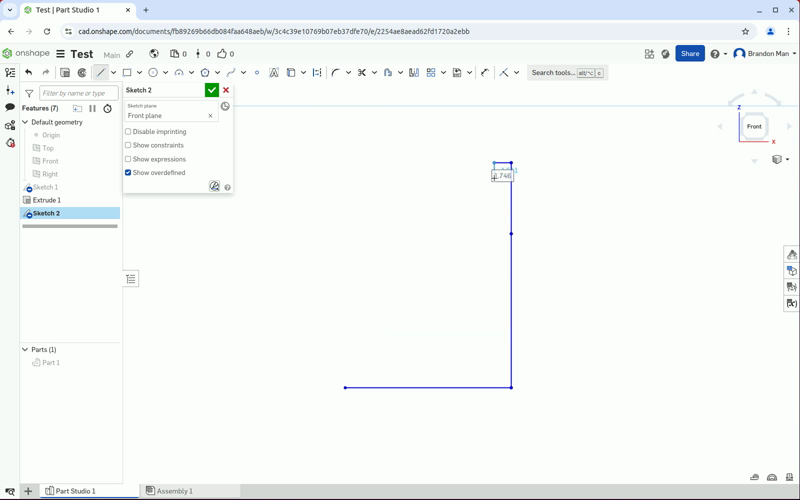
scroll(6)
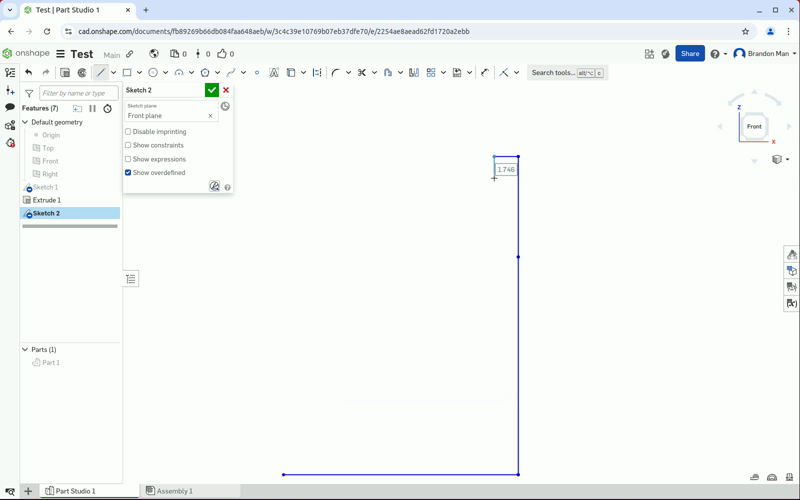
scroll(6)
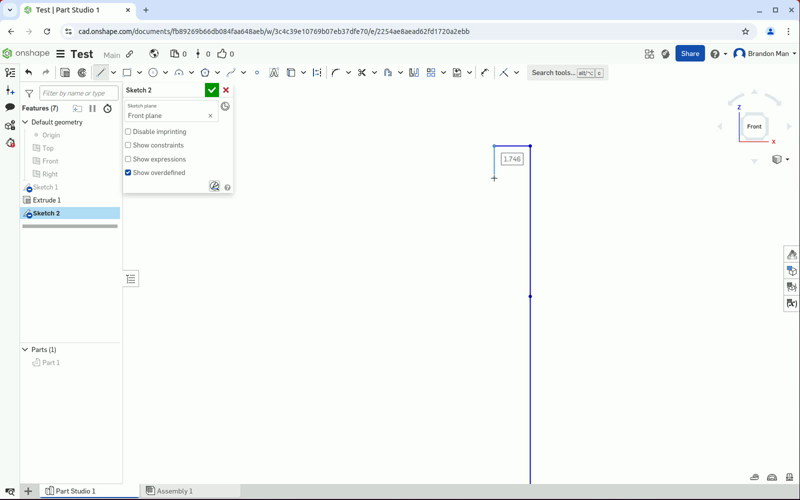
scroll(6)
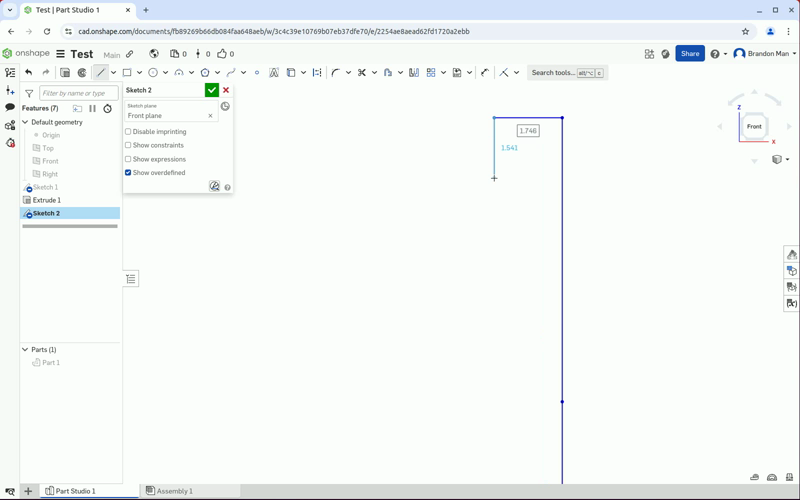
scroll(6)
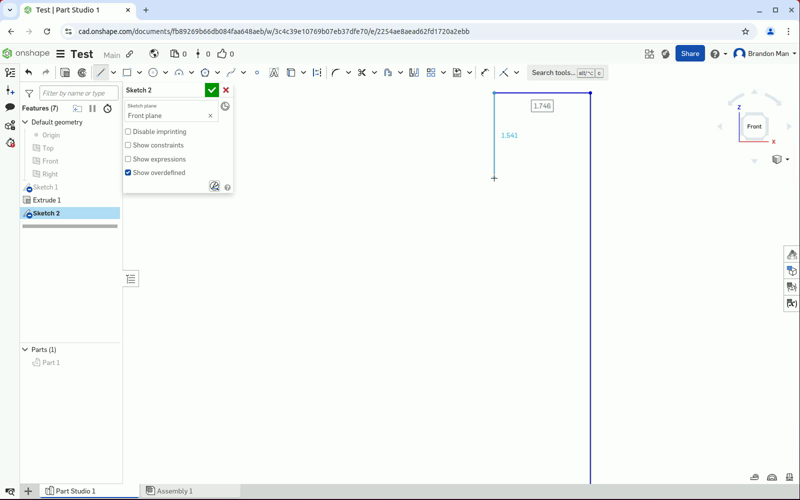
click(494, 177)
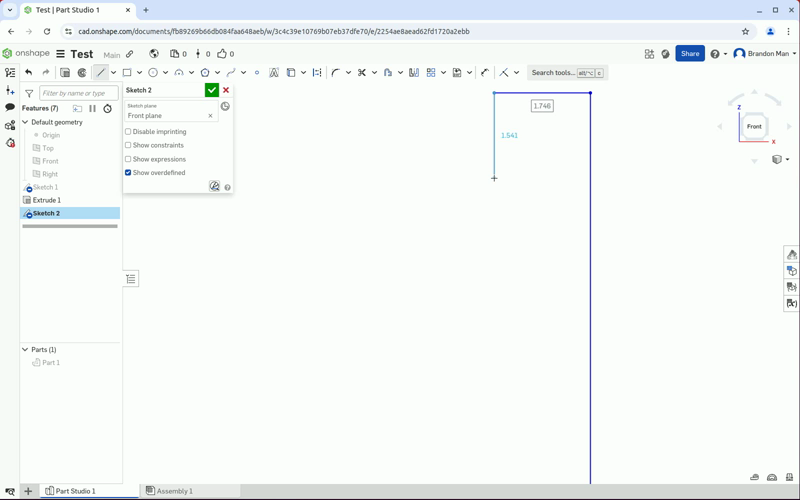
scroll(-6)
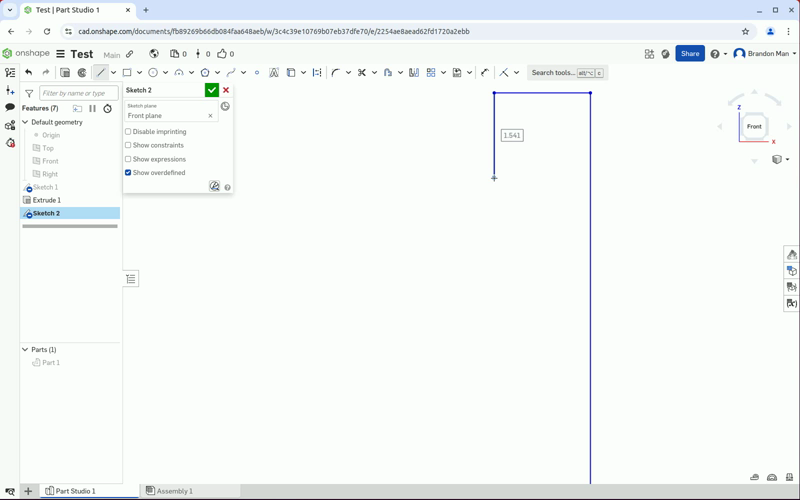
scroll(-6)
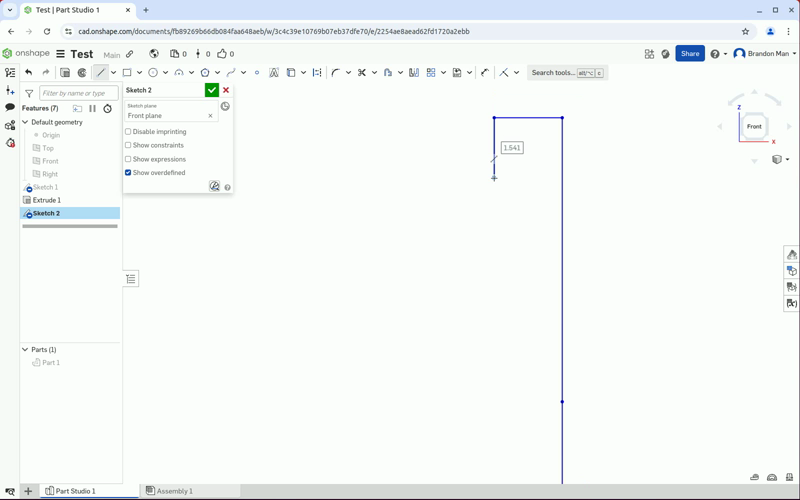
scroll(-6)
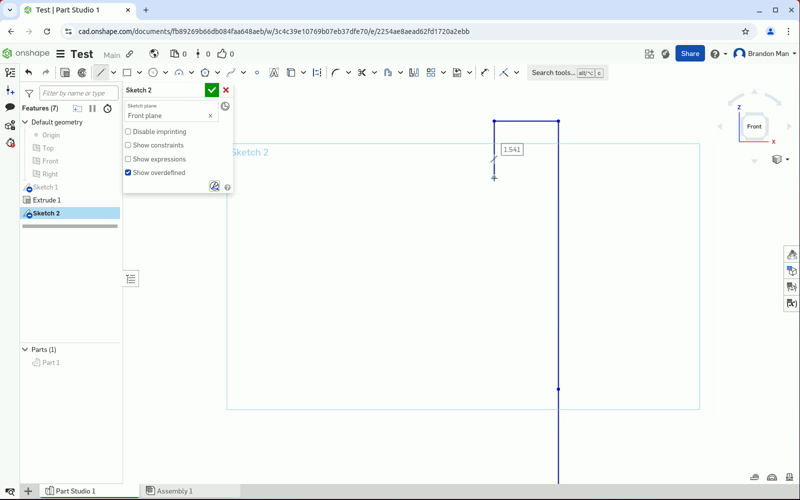
scroll(-6)
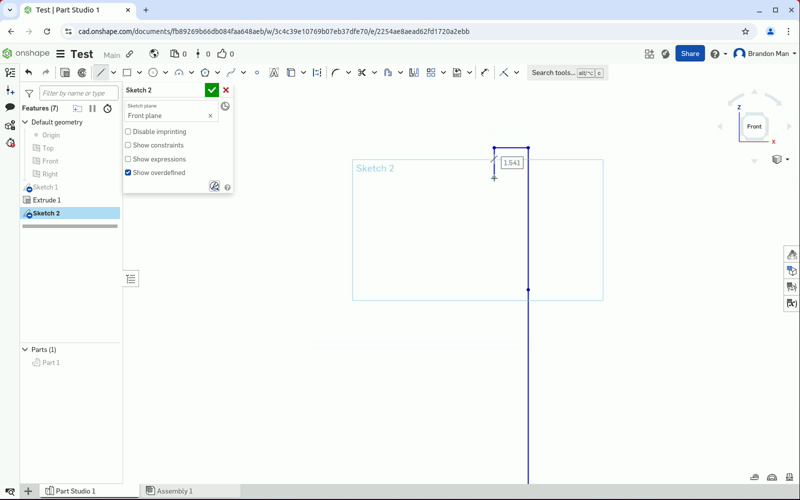
scroll(-6)
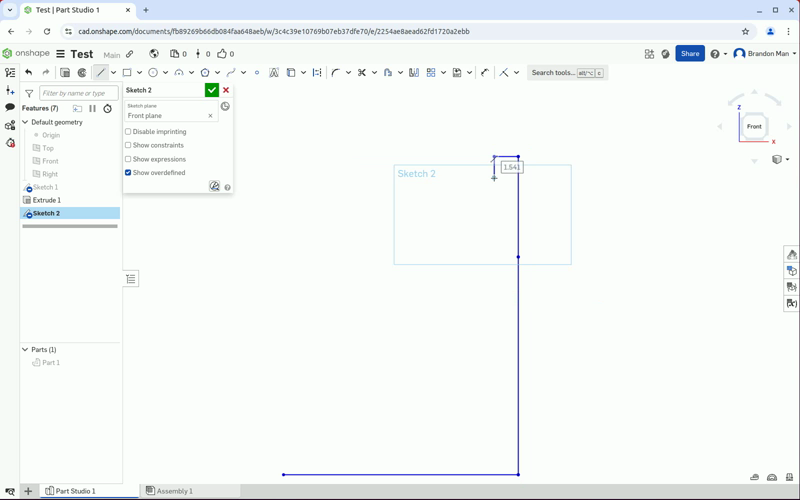
scroll(-6)
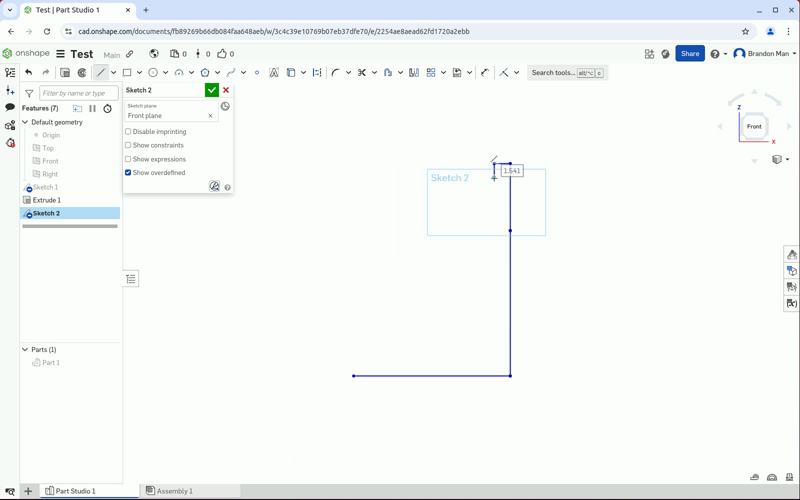
scroll(-6)
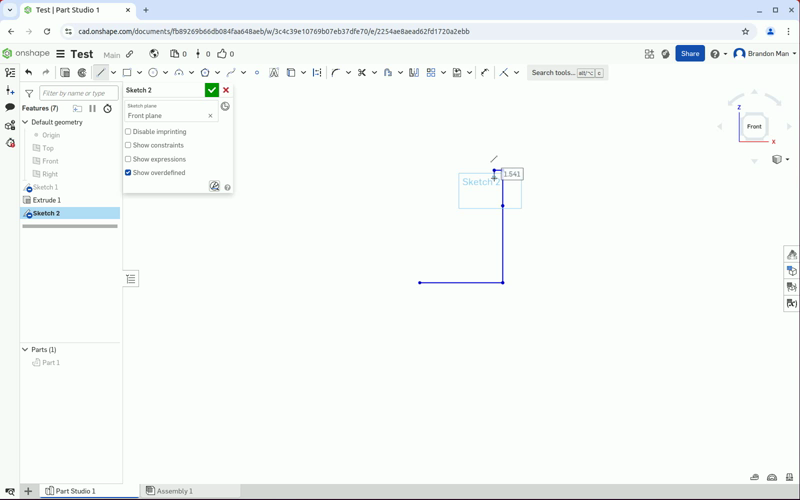
key_up(shift)
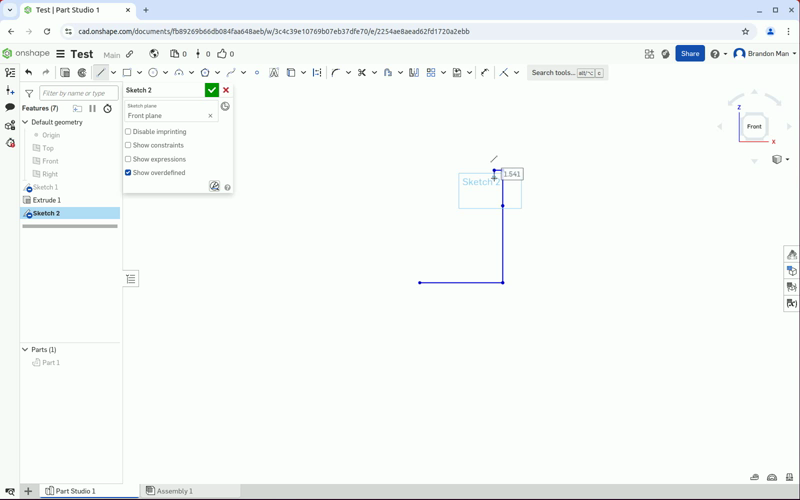
key_down(shift)
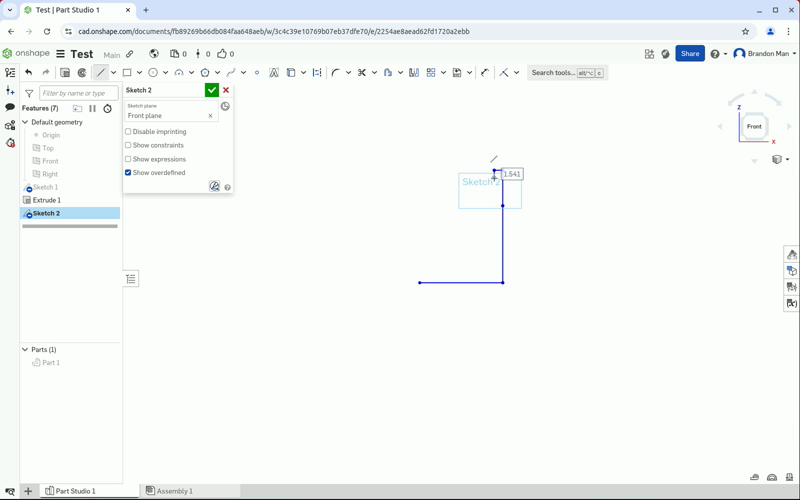
mouse_move(428, 177)
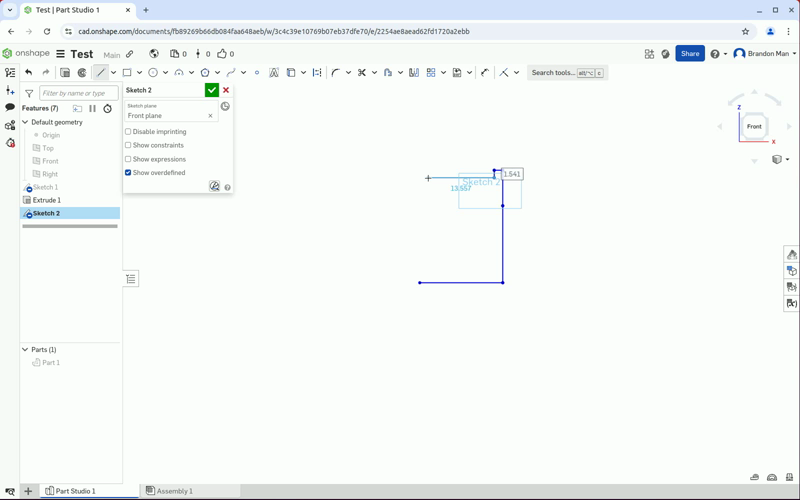
click(428, 177)
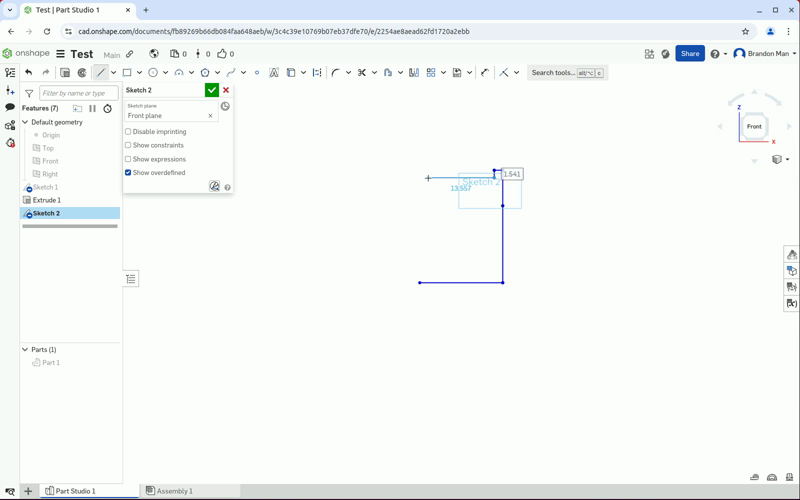
key_up(shift)
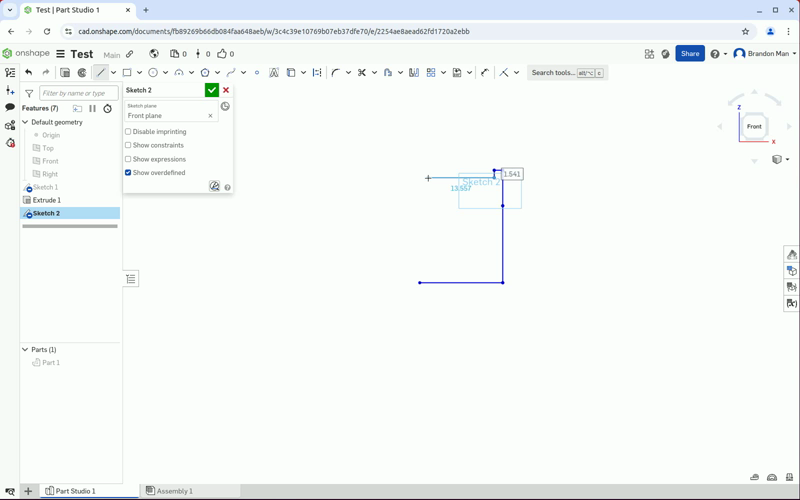
key_down(shift)
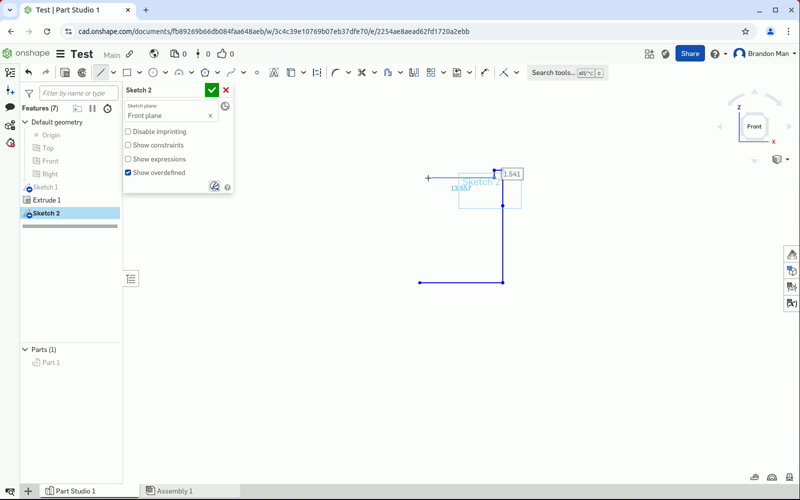
mouse_move(458, 177)
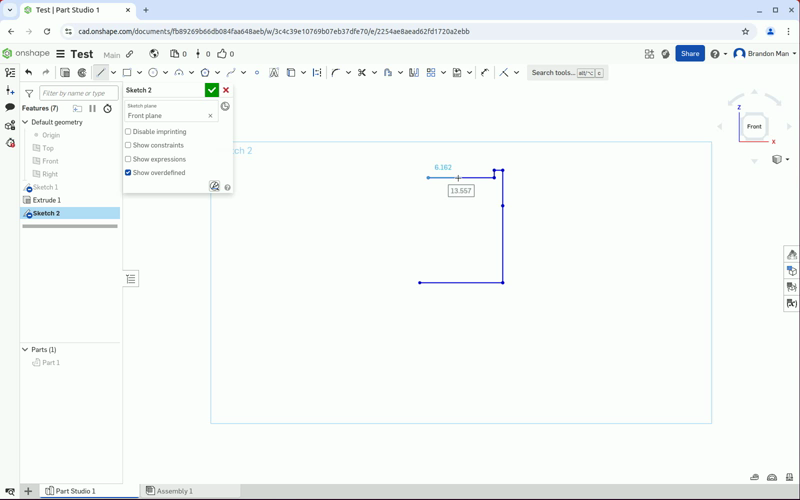
mouse_move(428, 170)
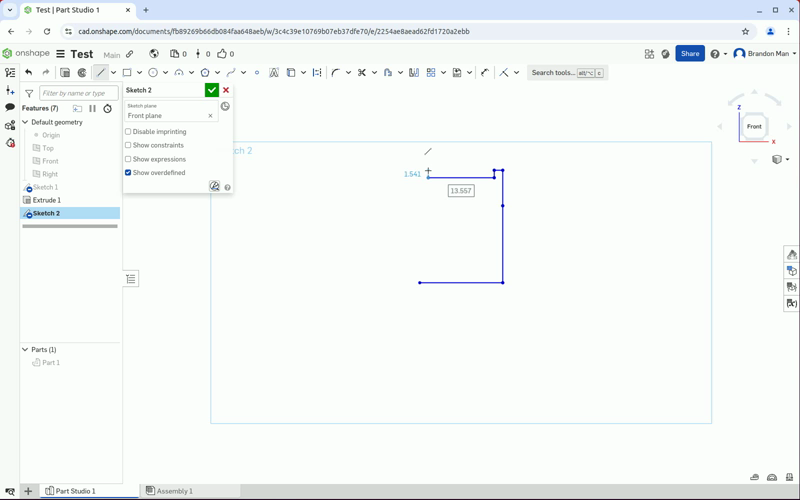
scroll(6)
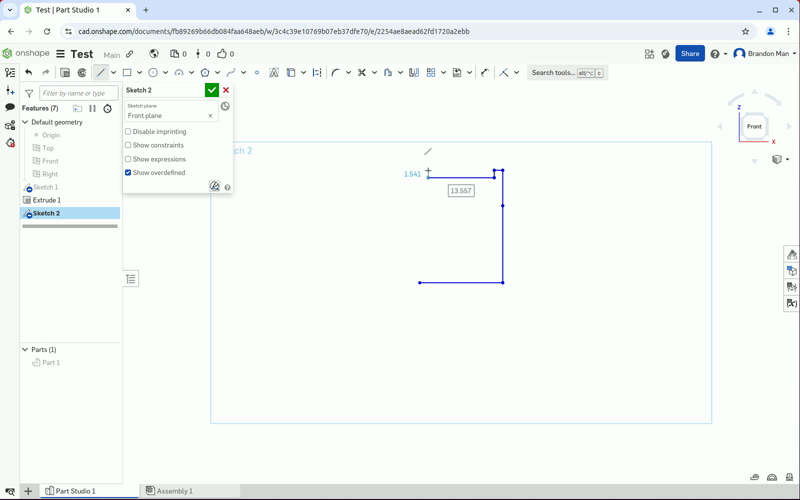
scroll(6)
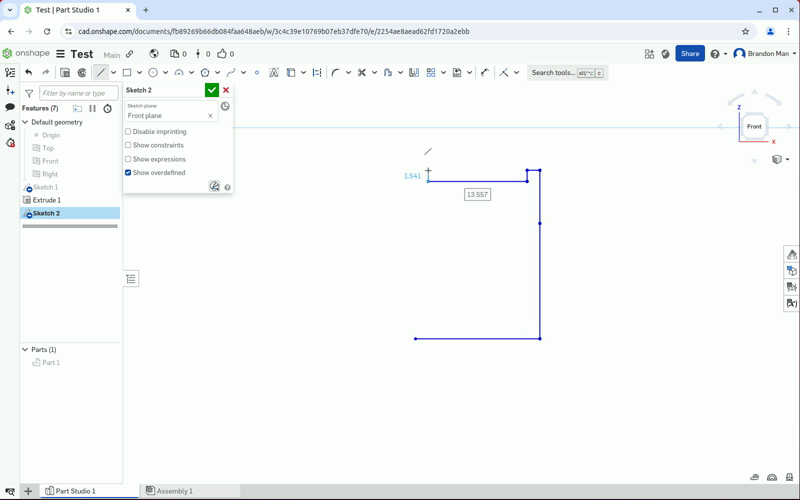
scroll(6)
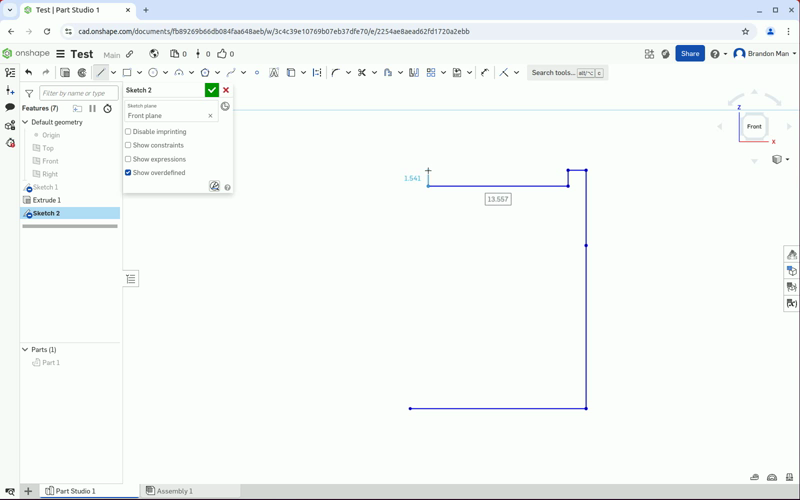
scroll(6)
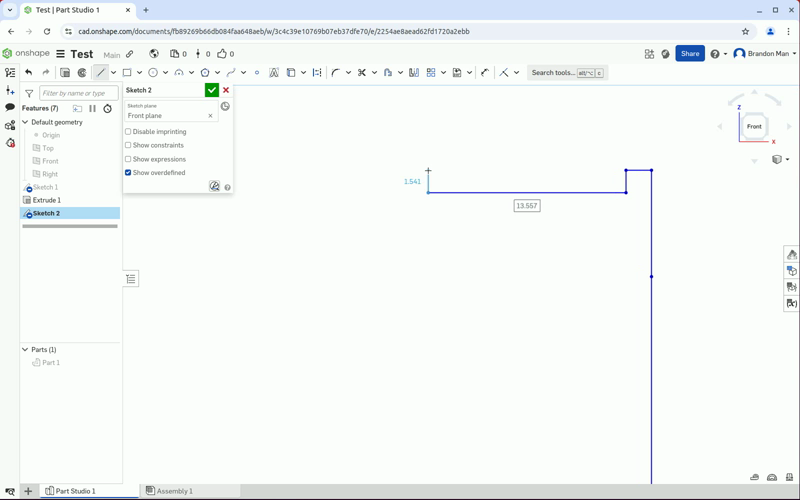
scroll(6)
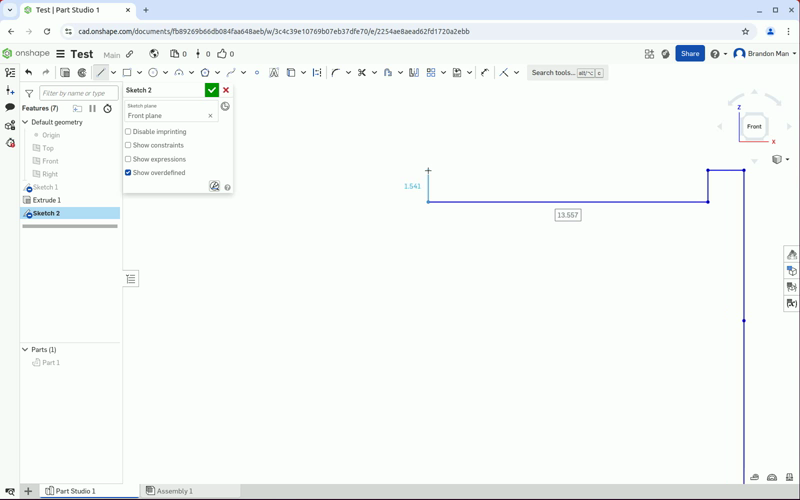
scroll(6)
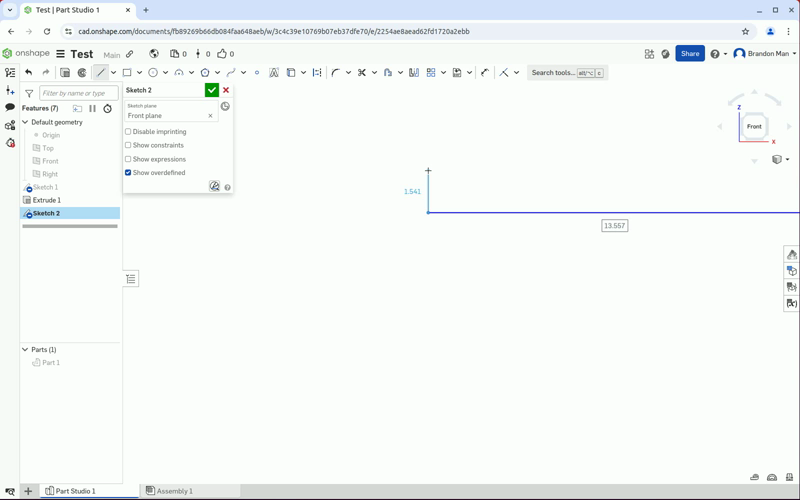
scroll(6)
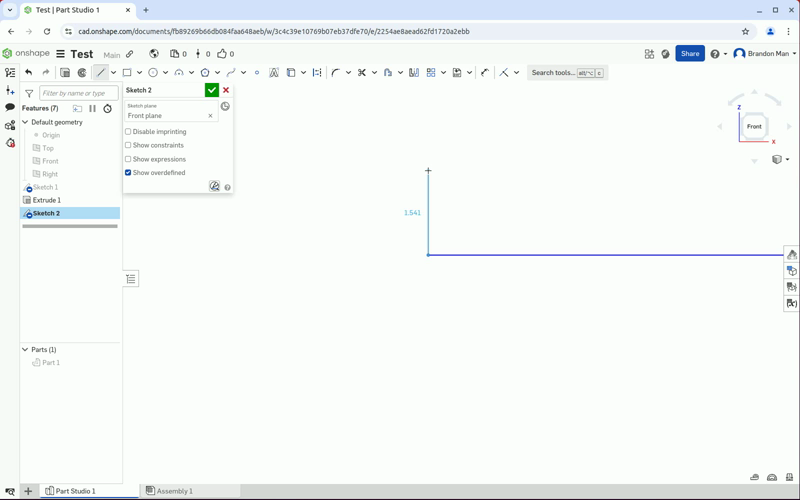
click(428, 170)
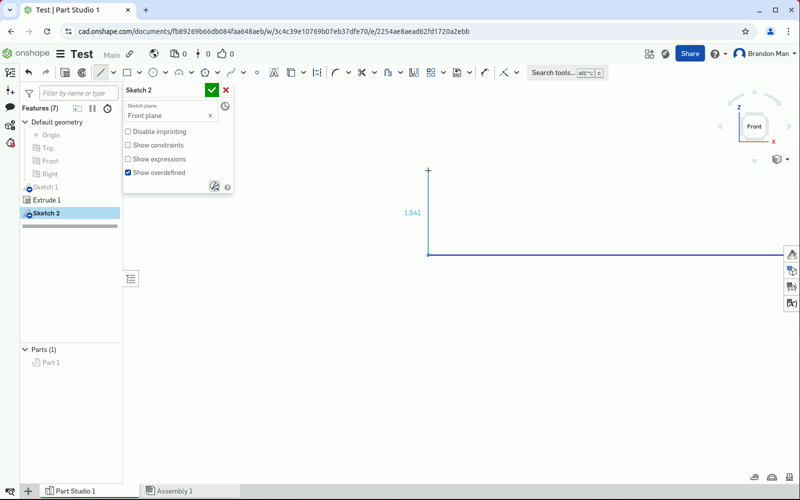
scroll(-6)
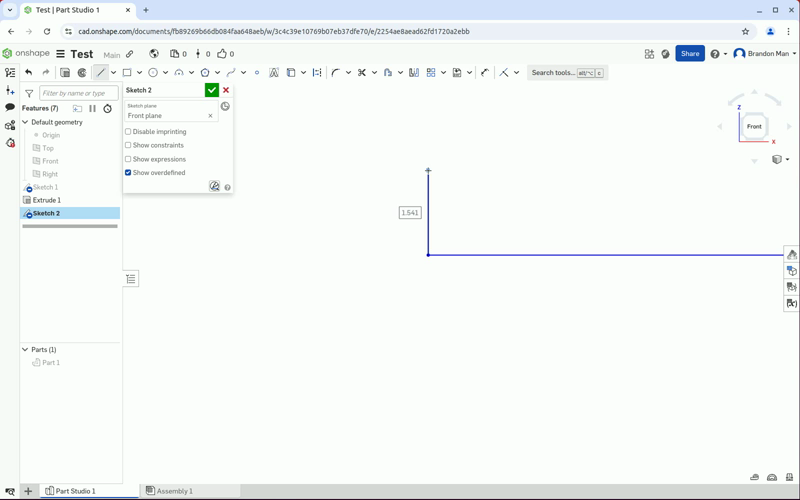
scroll(-6)
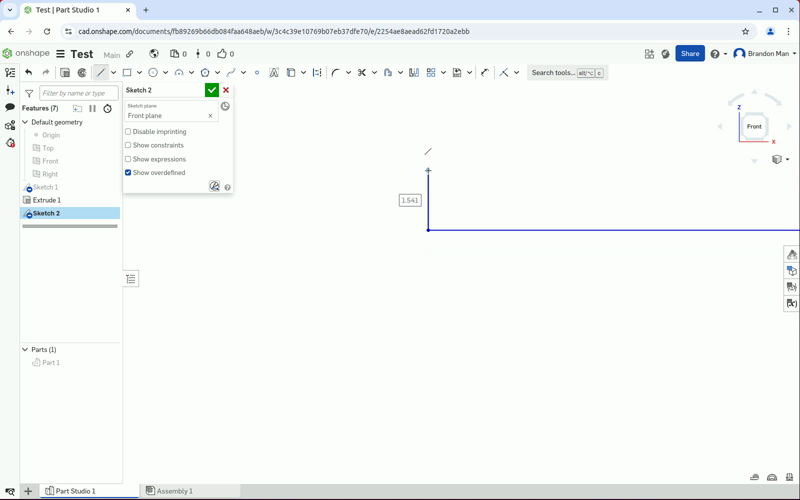
scroll(-6)
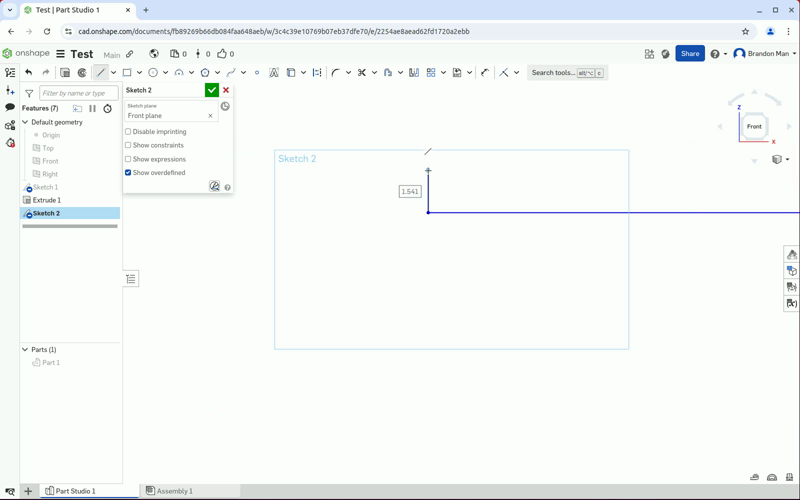
scroll(-6)
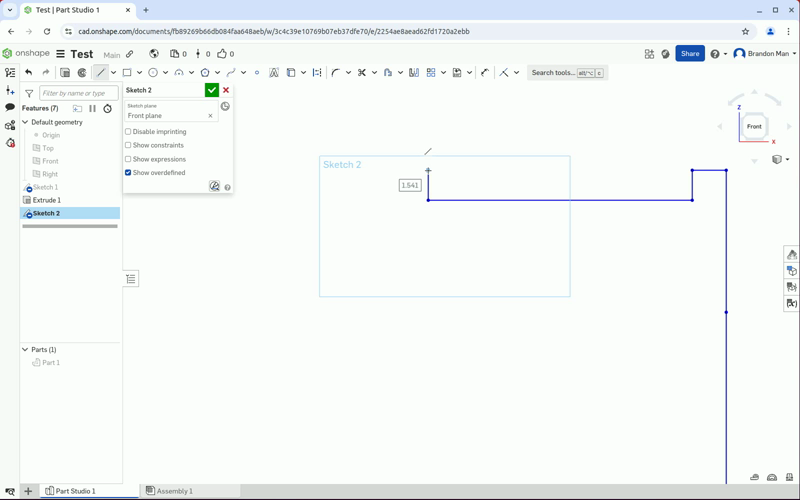
scroll(-6)
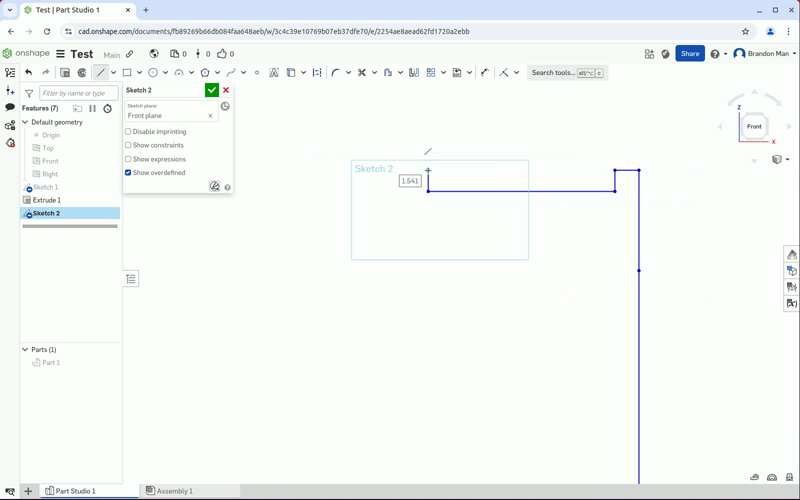
scroll(-6)
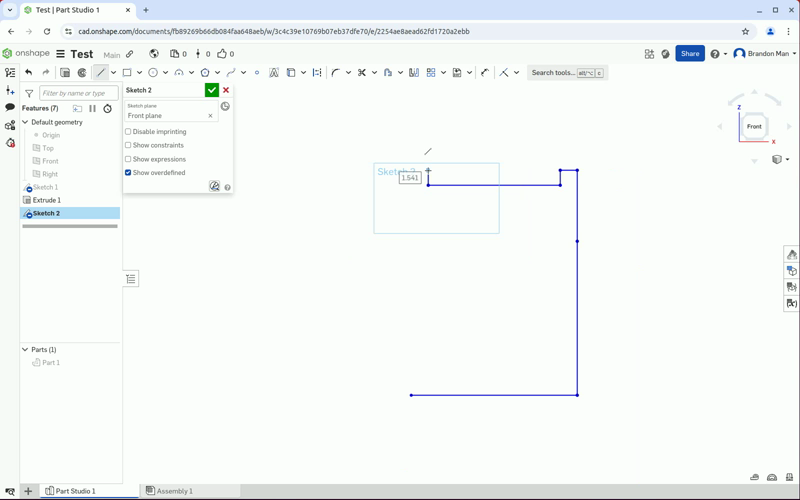
scroll(-6)
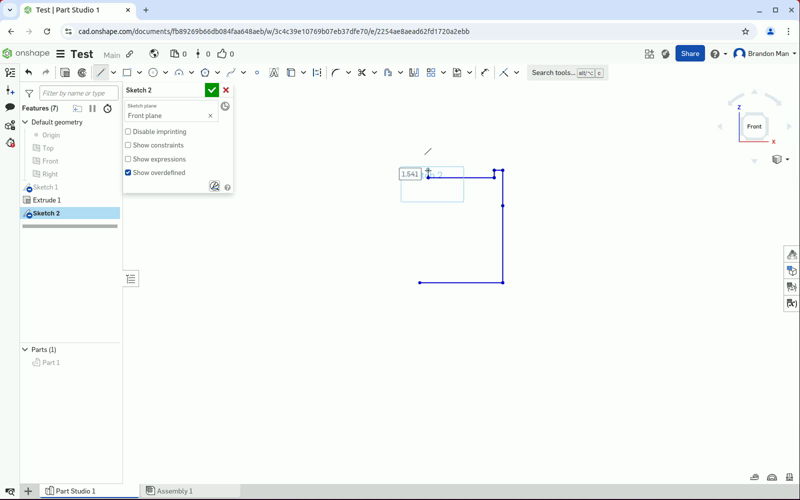
key_up(shift)
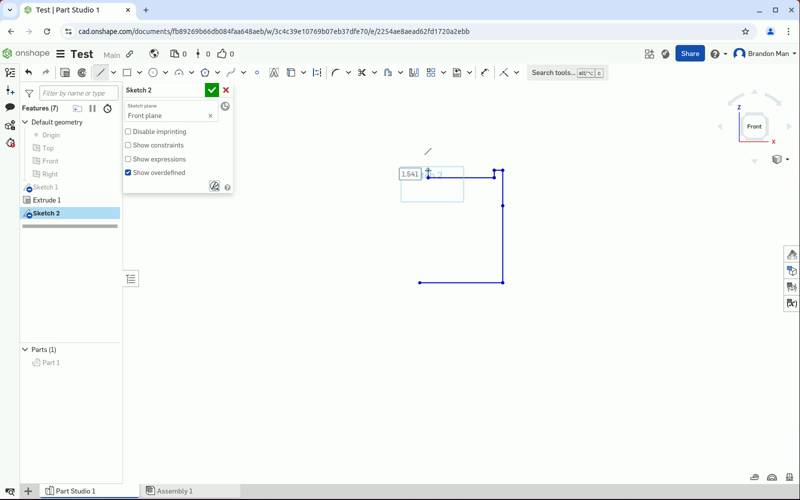
key_down(shift)
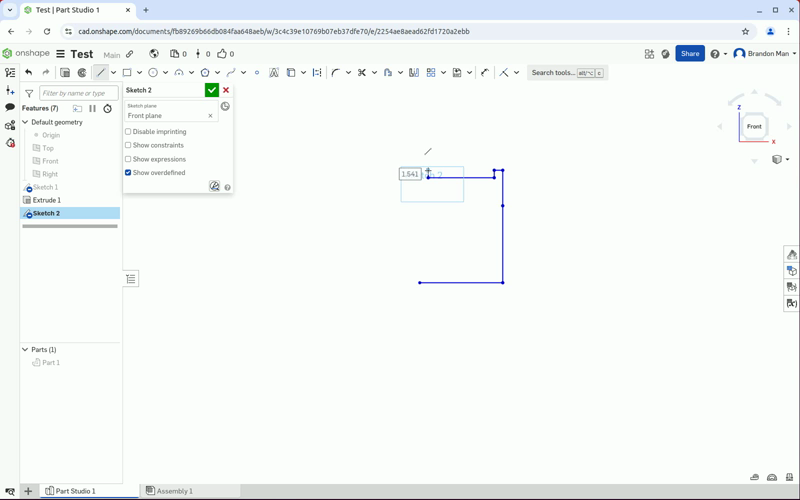
mouse_move(458, 170)
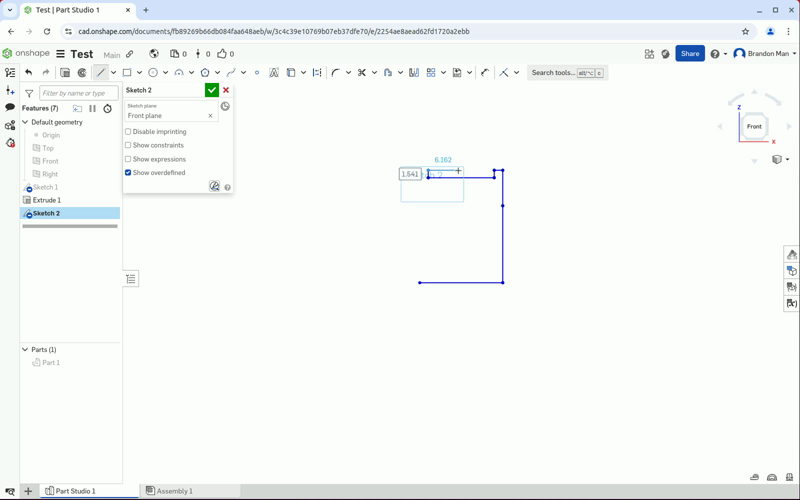
mouse_move(419, 170)
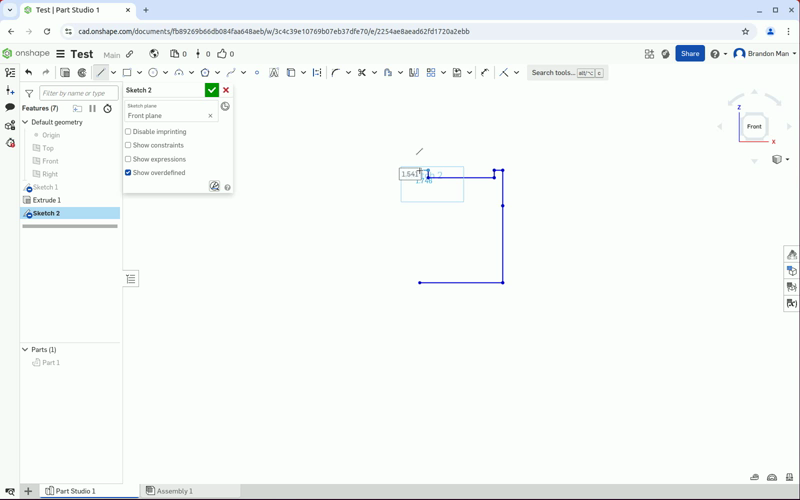
click(419, 170)
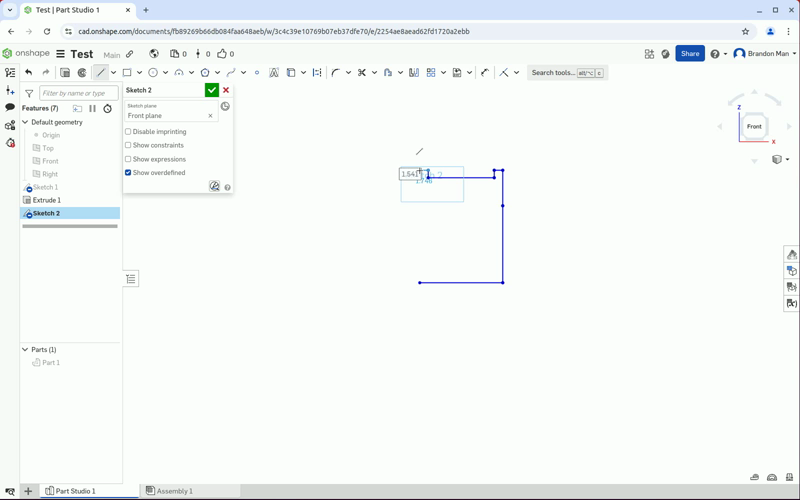
key_up(shift)
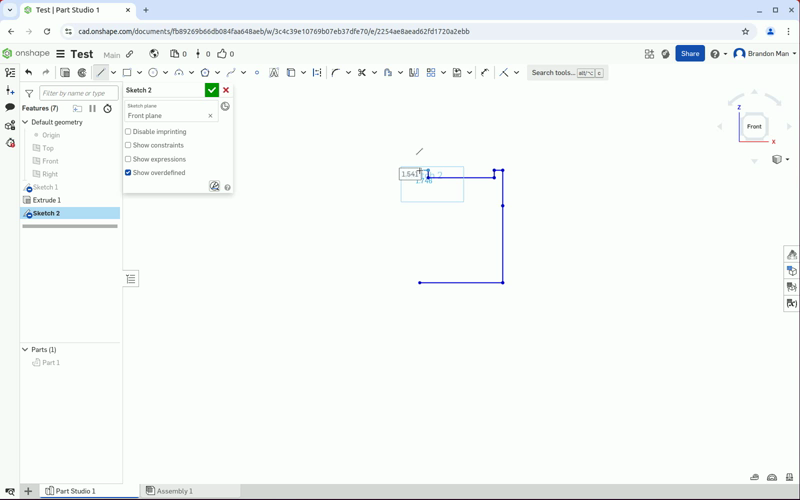
key_down(shift)
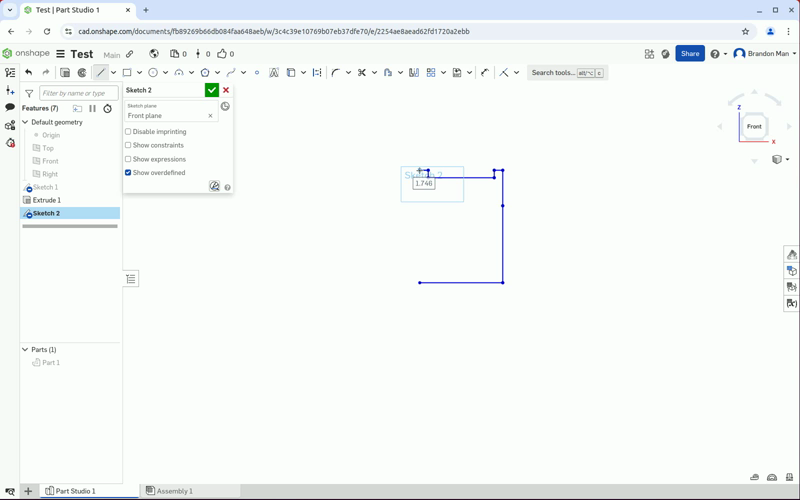
mouse_move(419, 282)
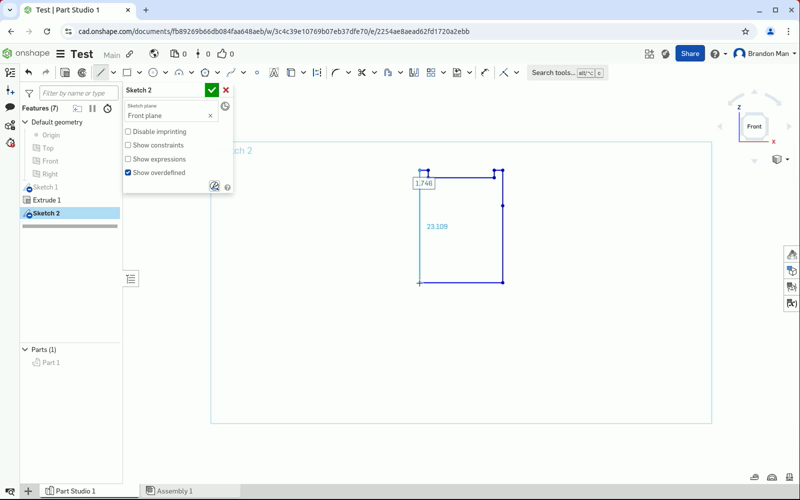
key_up(shift)
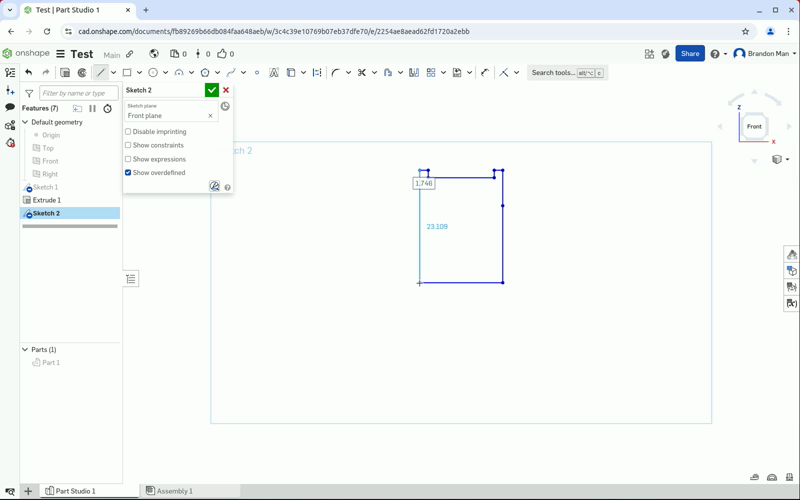
click(419, 282)
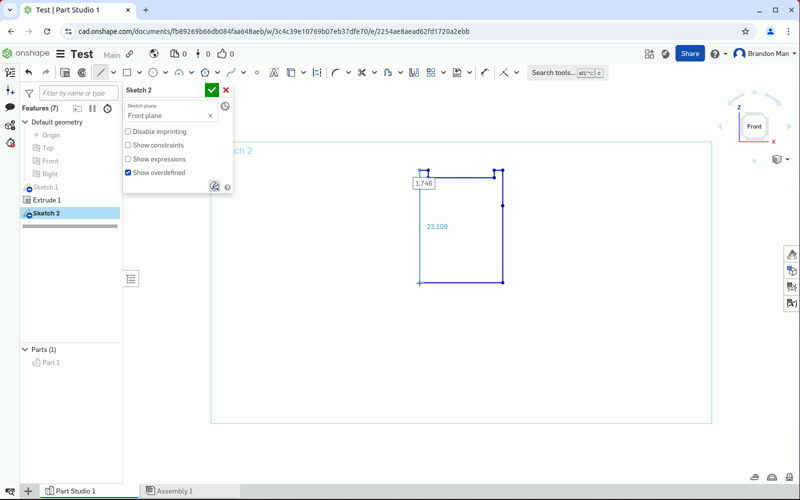
key(esc)
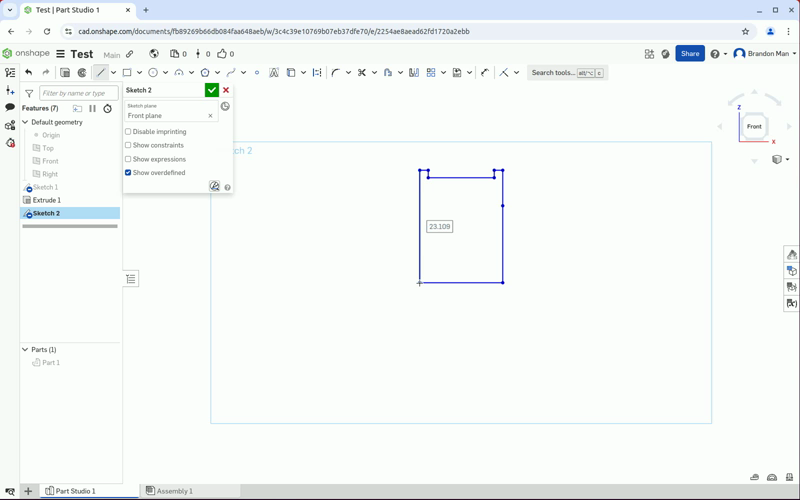
mouse_move(481, 261)
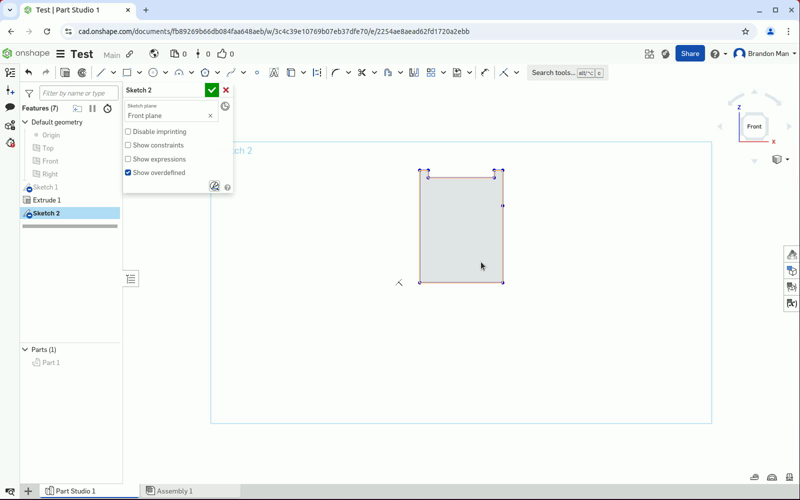
click(481, 261)
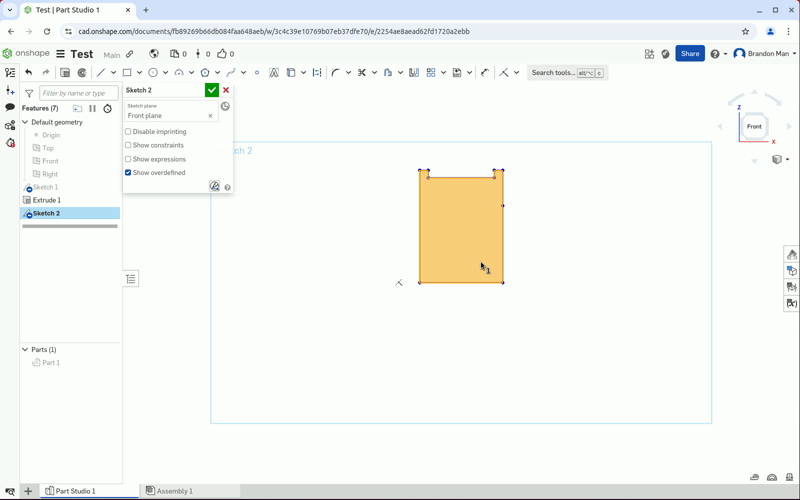
mouse_move(73, 352)
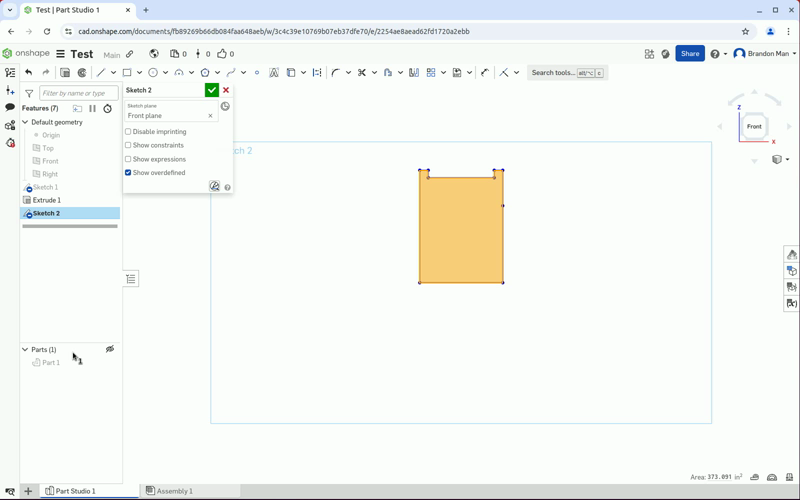
key(shift+y)
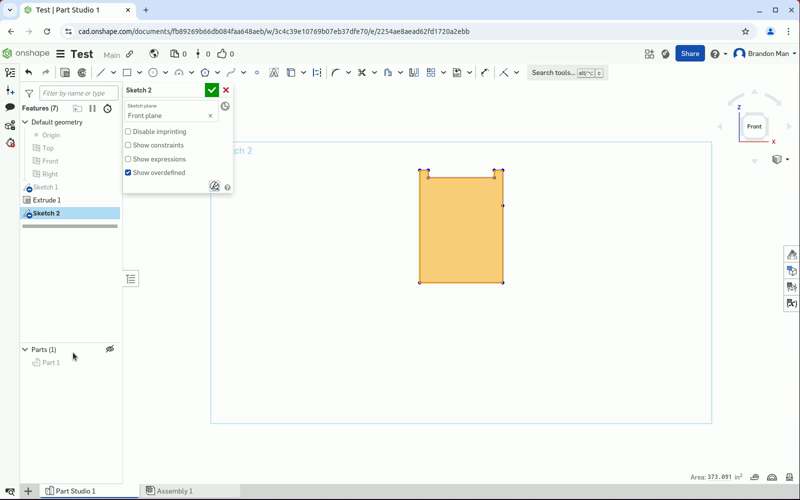
key(shift+e)
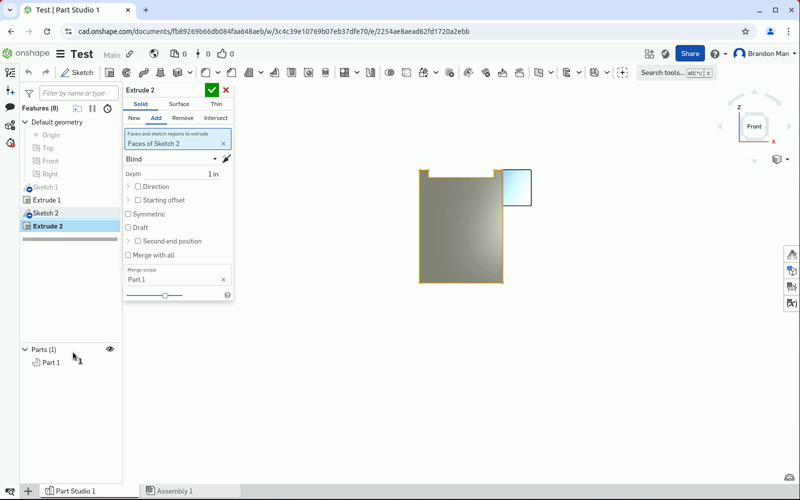
mouse_move(143, 106)
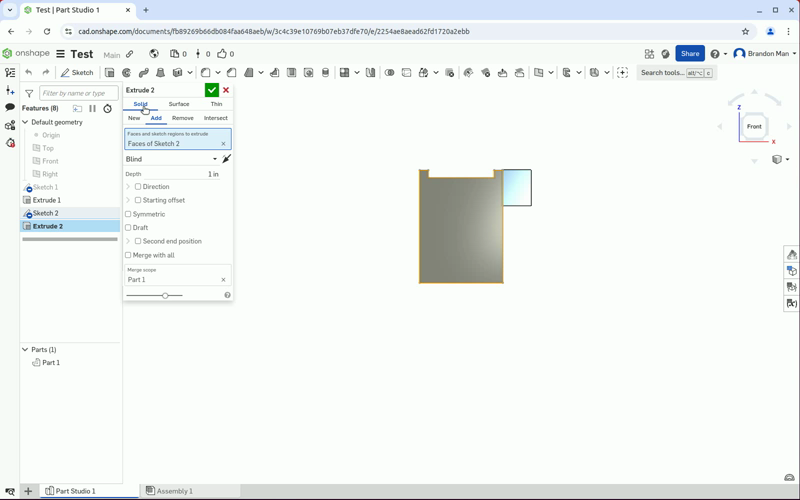
click(143, 106)
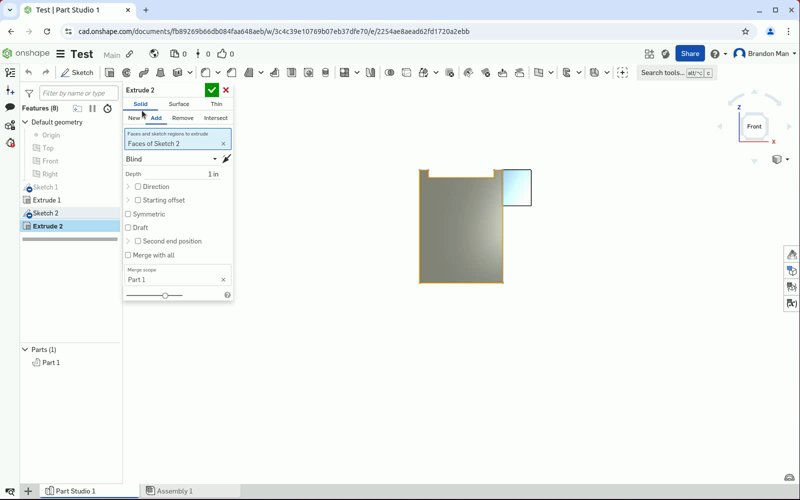
mouse_move(137, 120)
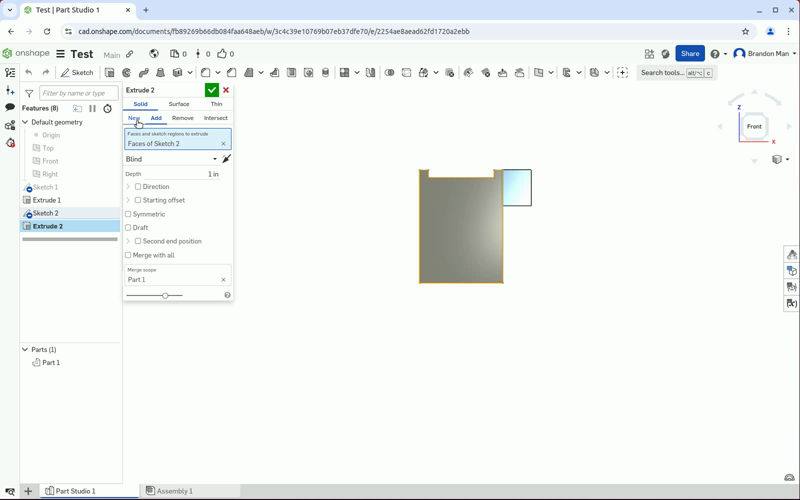
click(137, 120)
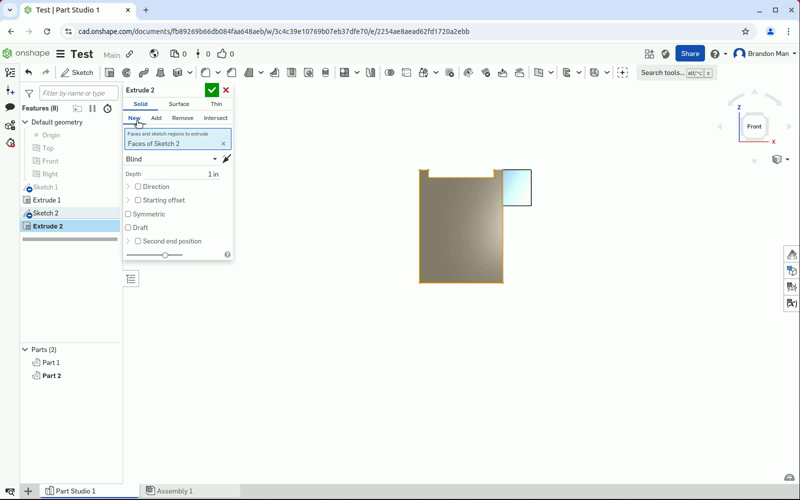
key(tab, 4)
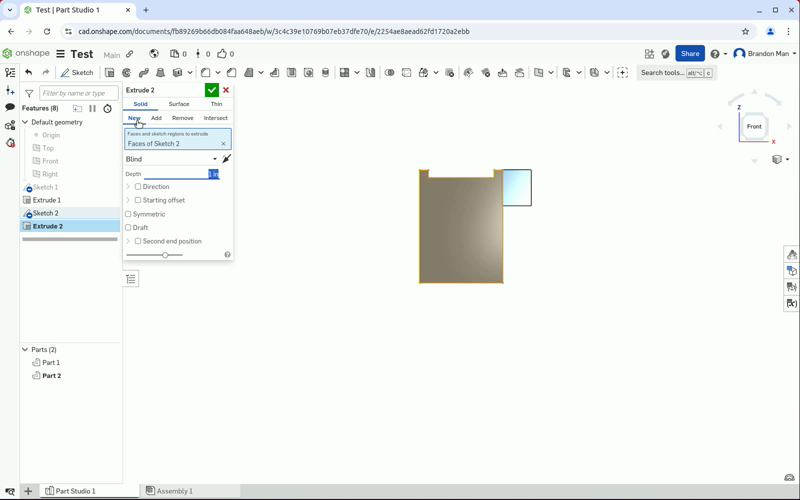
text(0.482)
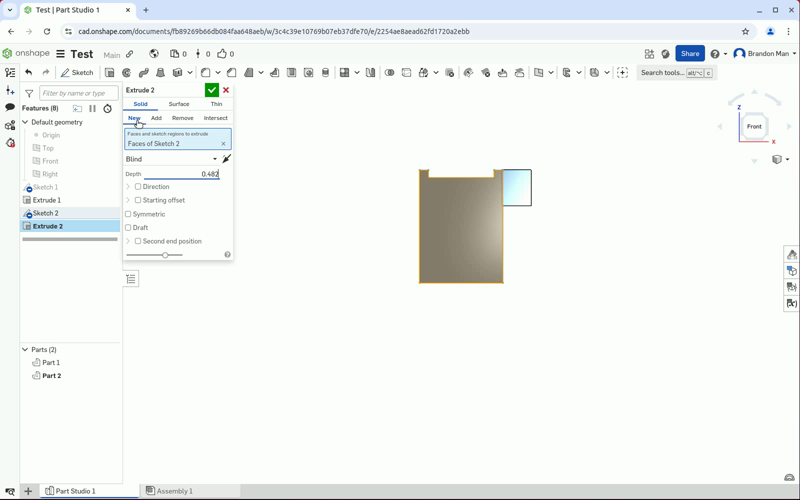
key(tab, 3)
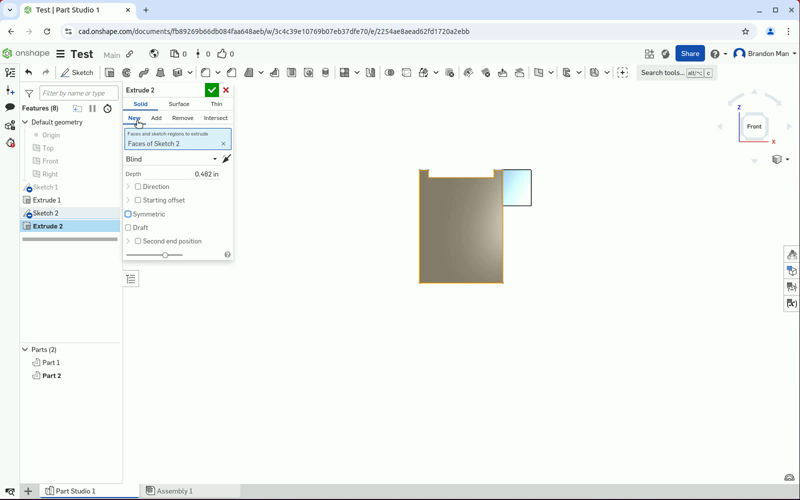
key(space)
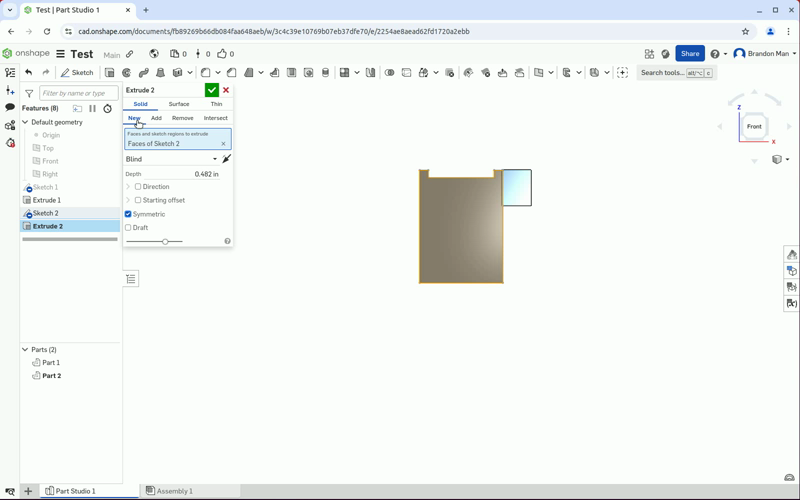
key(enter)
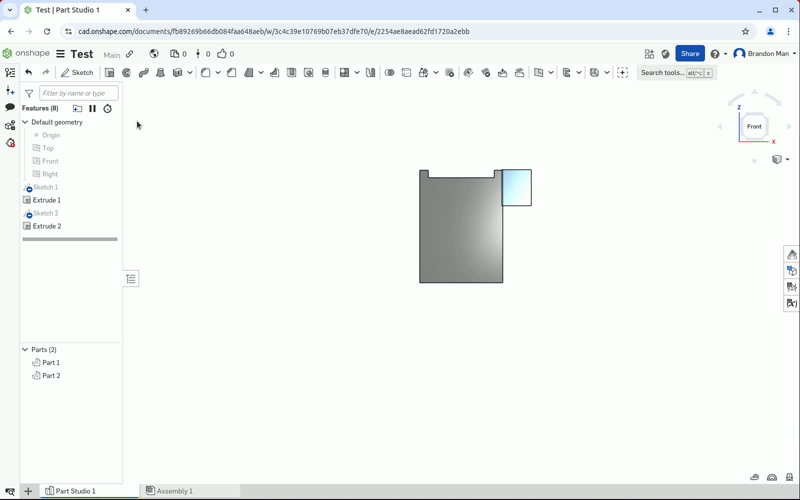
key(shift+h)
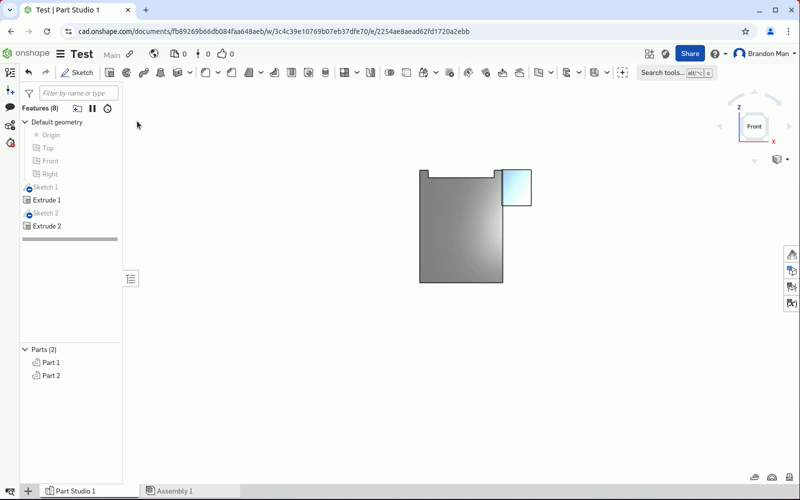
key(shift+h)
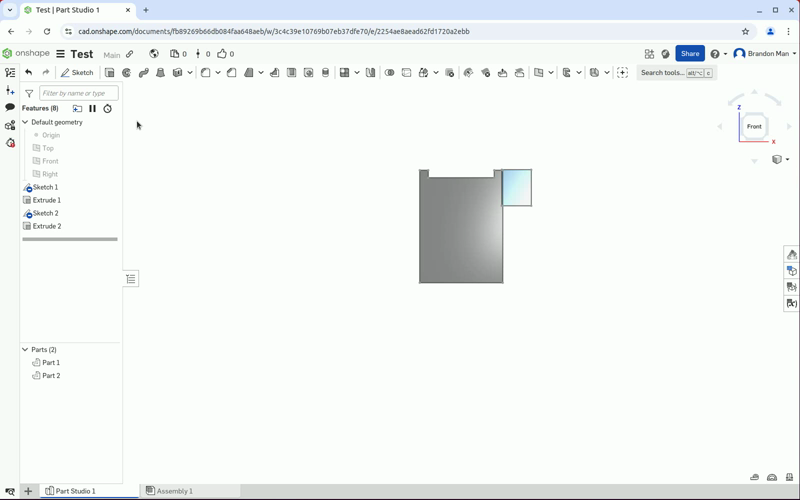
key(shift+7)
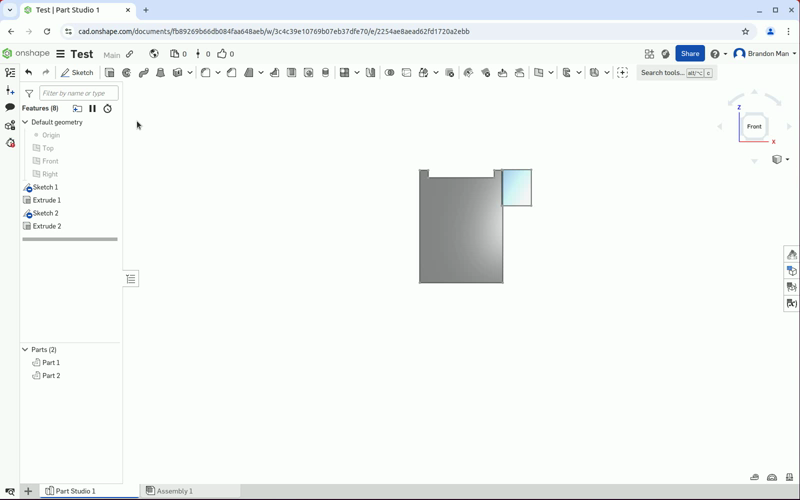
key(left, 2)
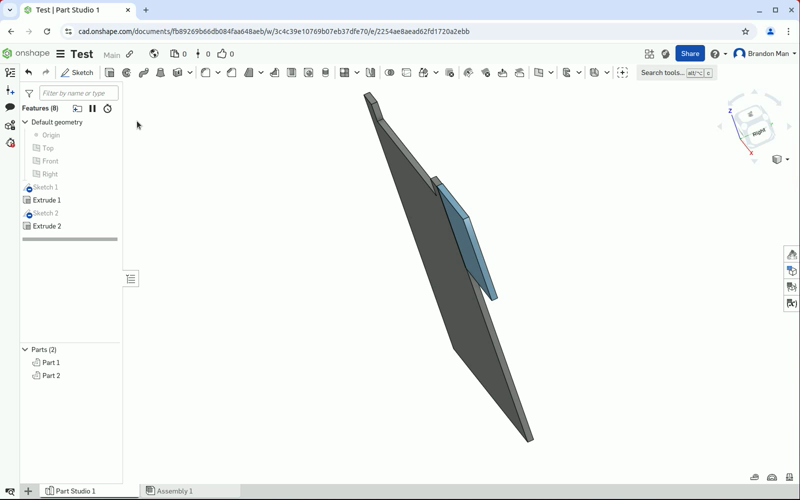
key(down, 2)
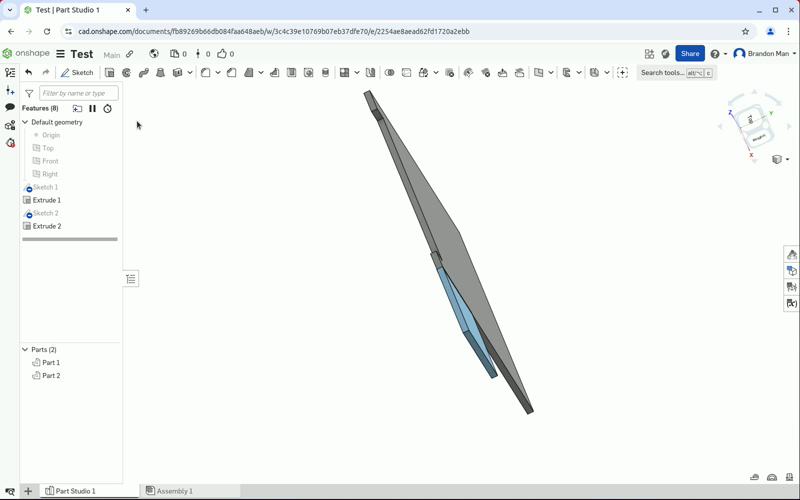
key(up, 2)
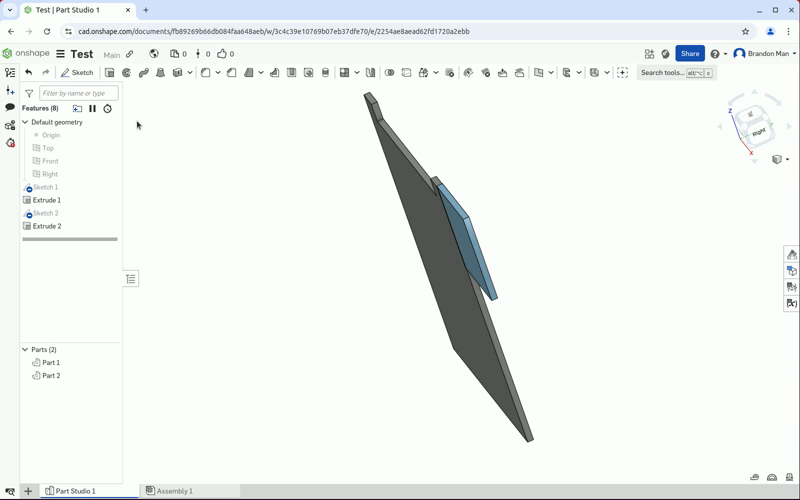
key(right, 2)
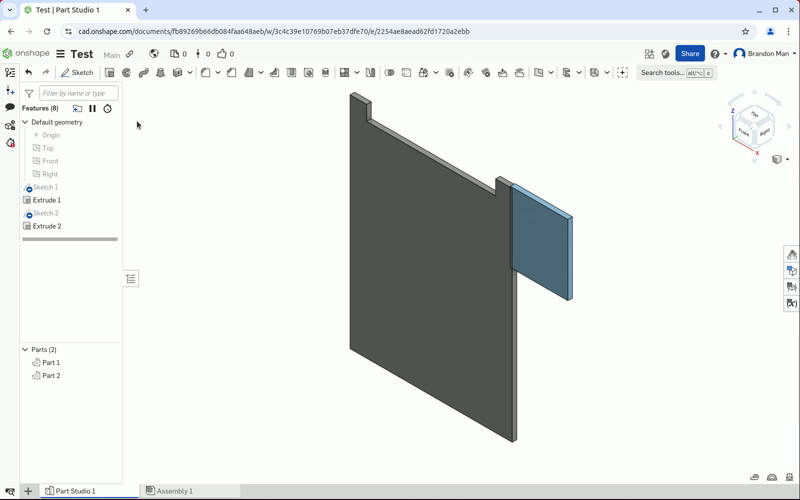
mouse_move(73, 189)
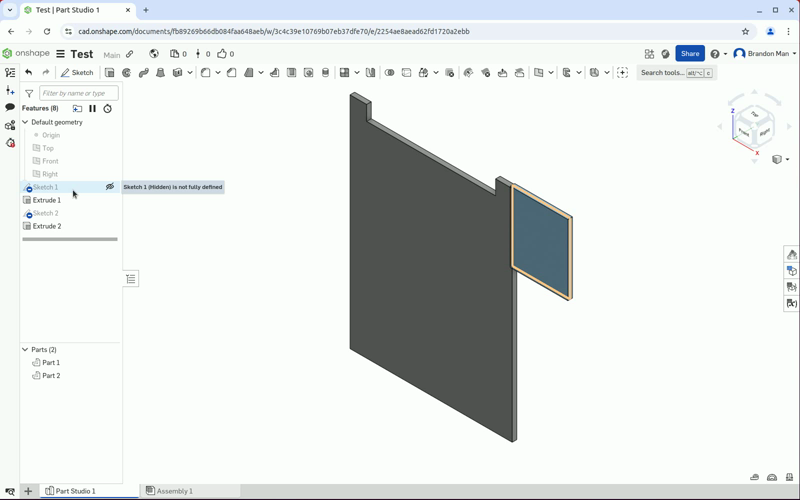
click(73, 189)